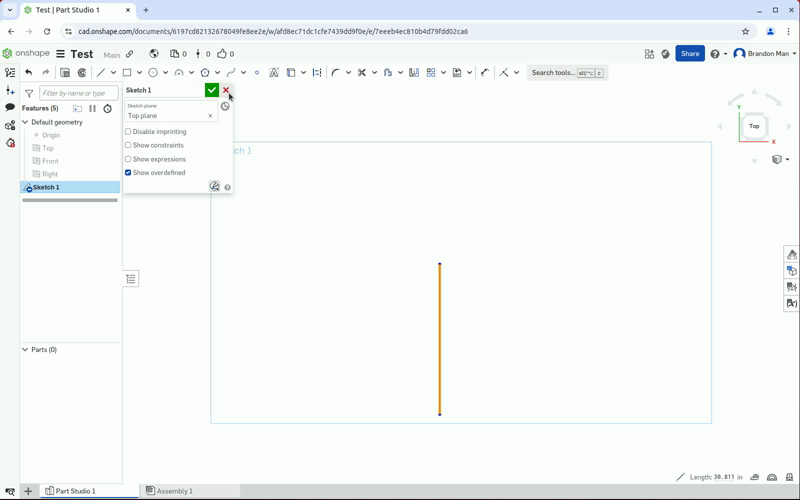
key(shift+h)
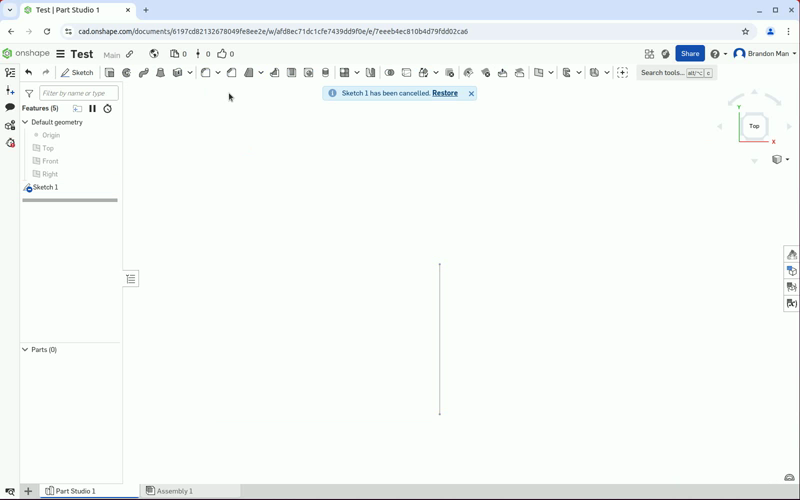
key(shift+s)
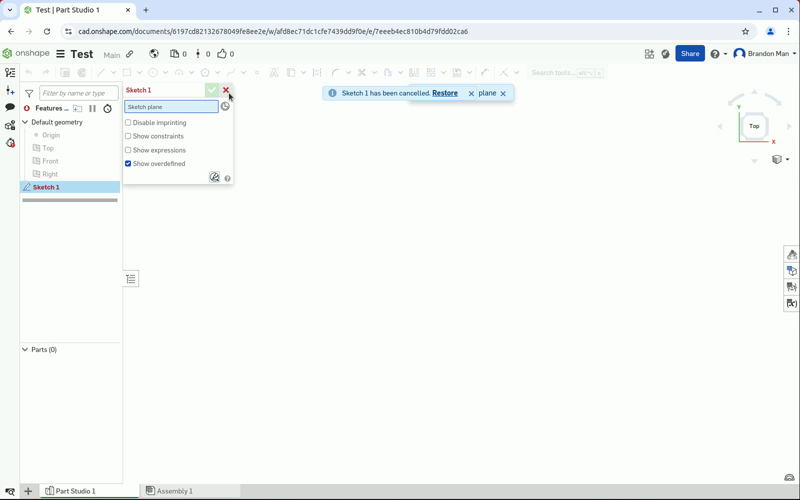
mouse_move(73, 150)
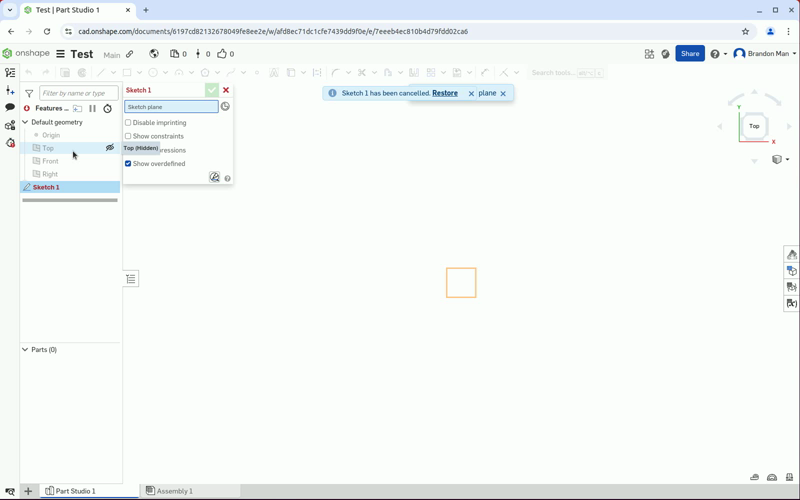
click(73, 150)
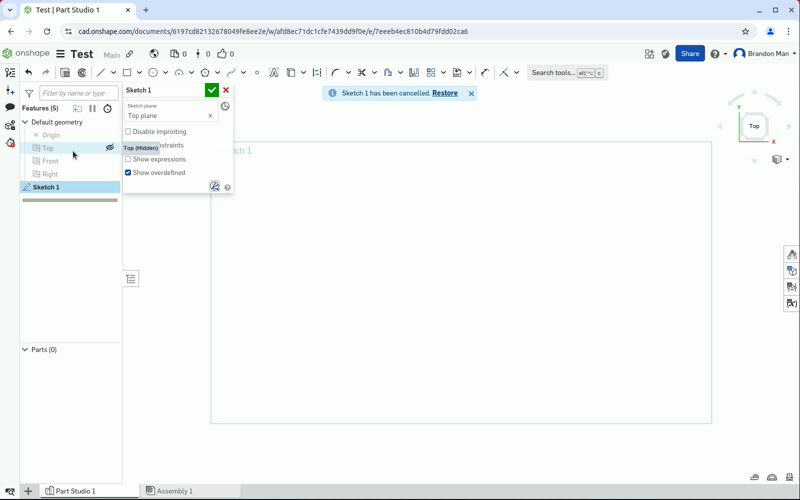
mouse_move(73, 352)
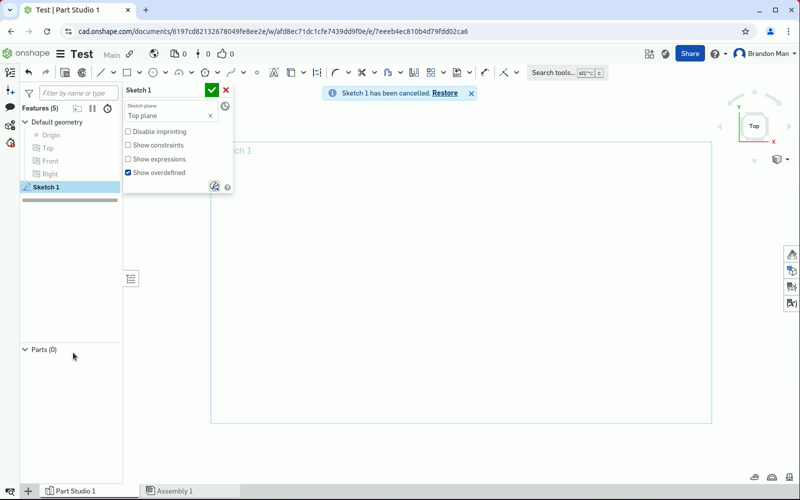
key(y)
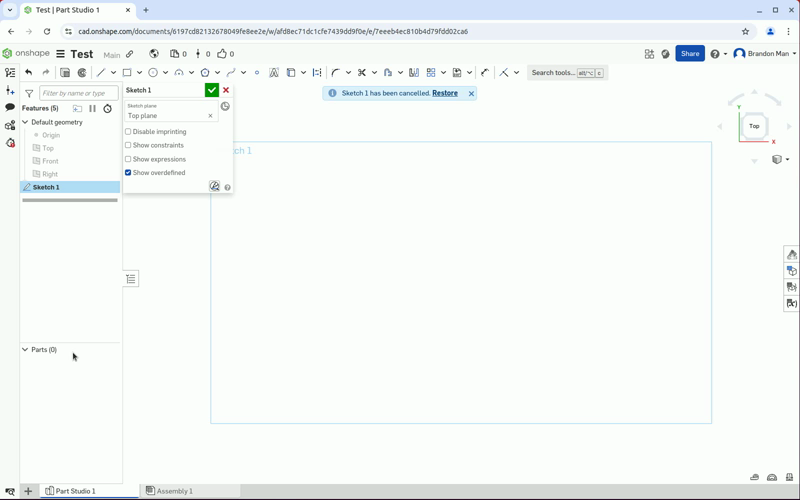
key(l)
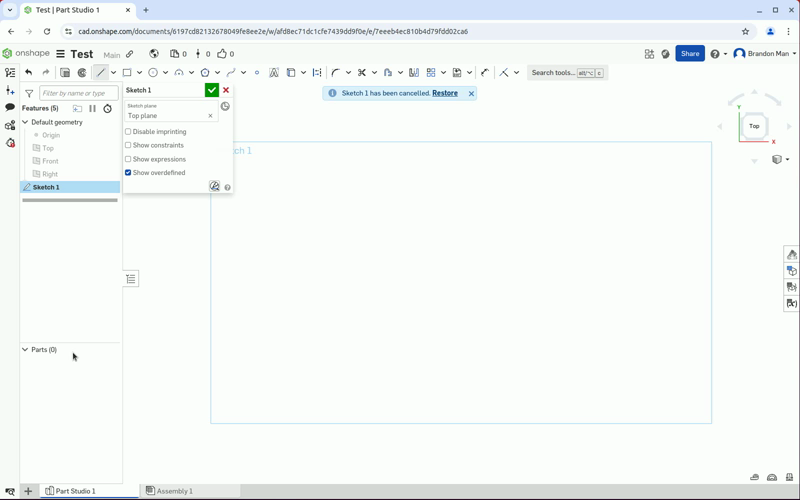
key_down(shift)
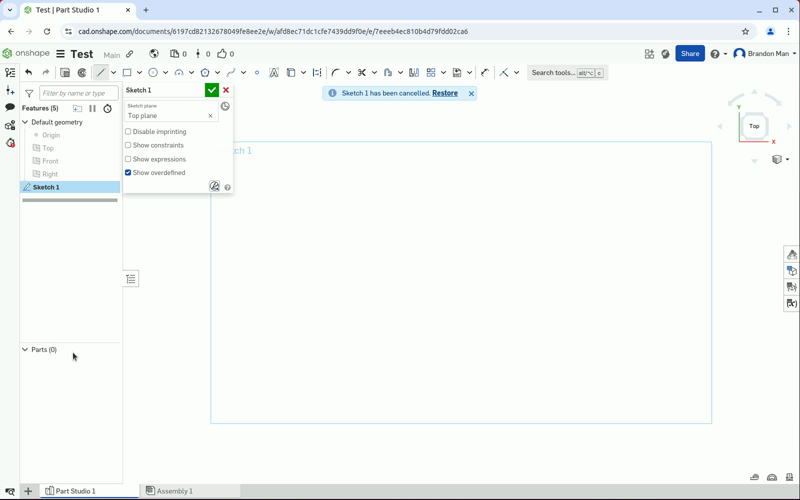
mouse_move(401, 322)
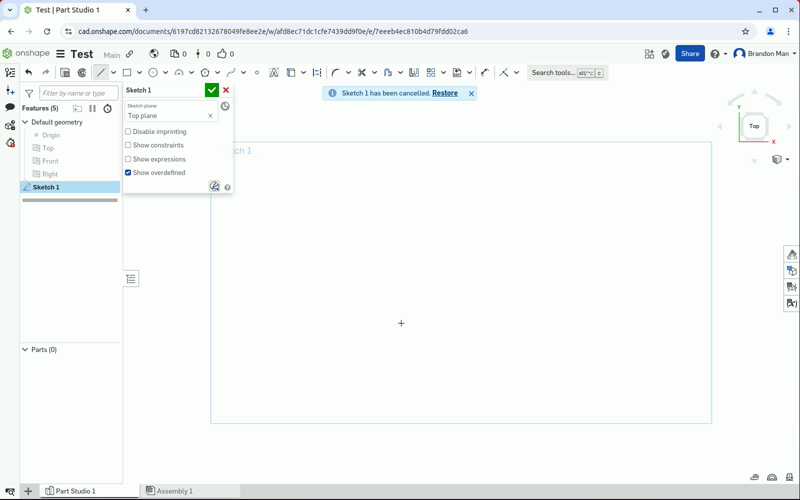
click(401, 322)
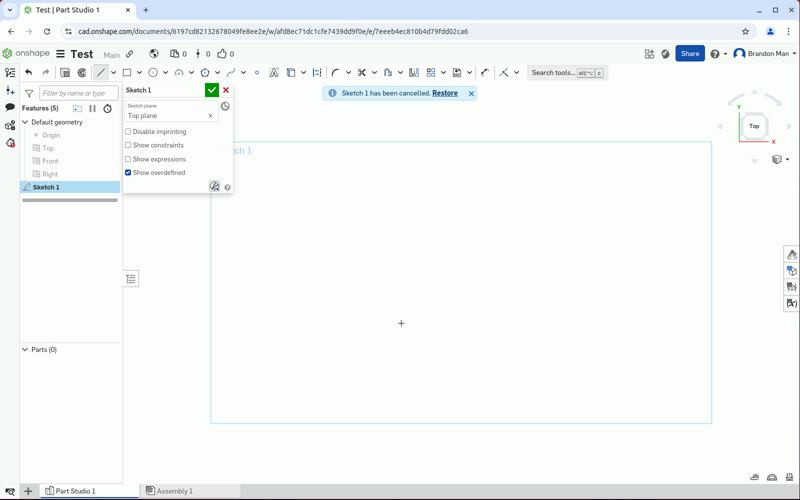
key_up(shift)
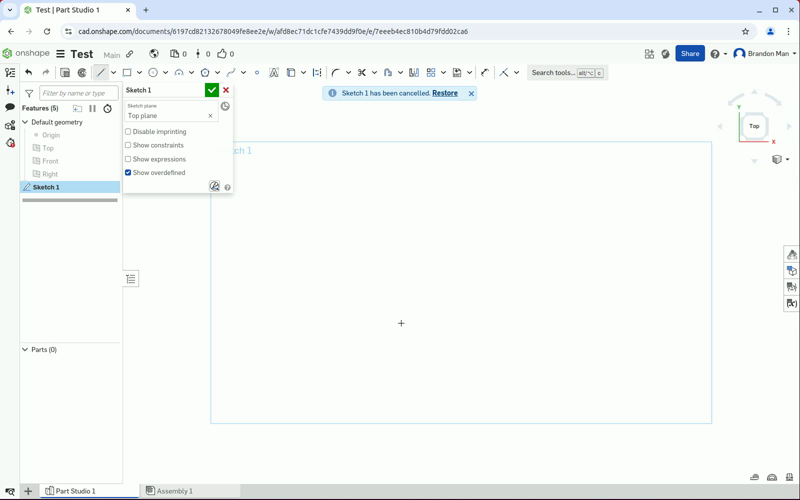
key_down(shift)
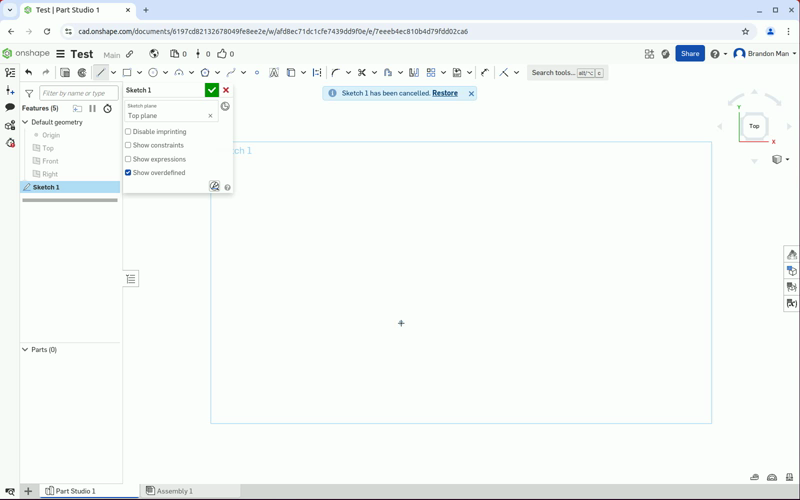
mouse_move(513, 322)
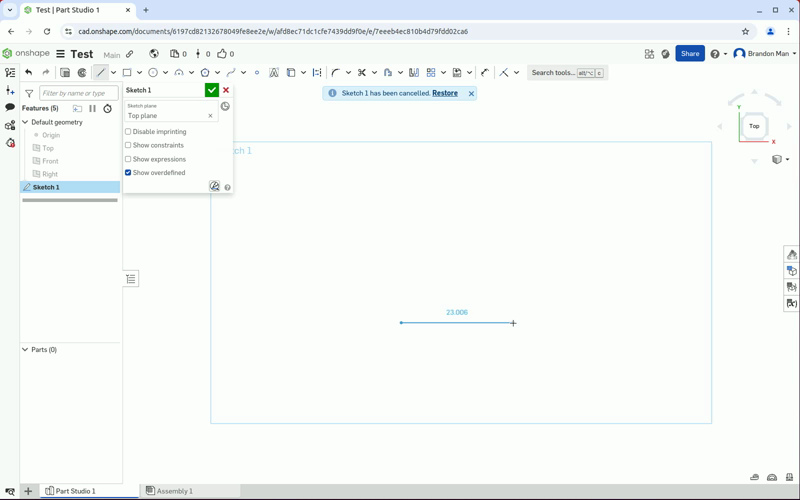
click(513, 322)
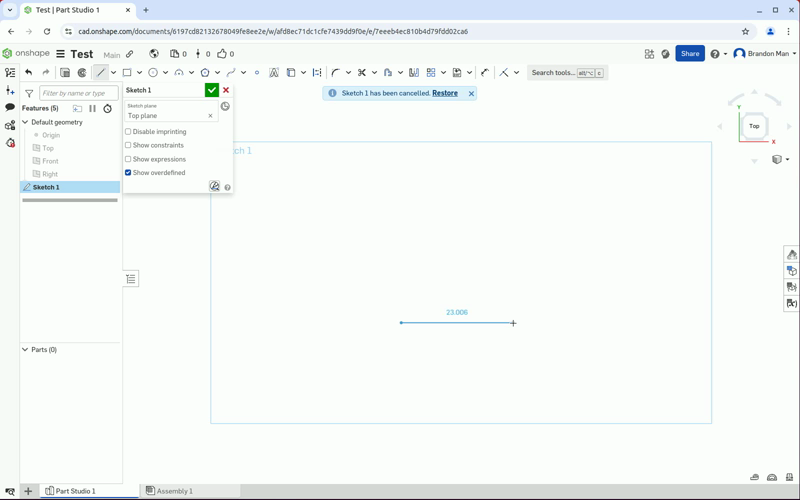
key_up(shift)
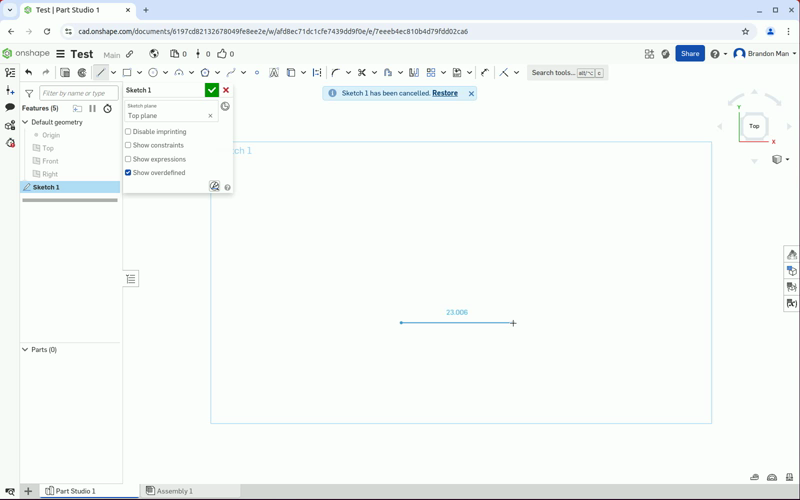
key_down(shift)
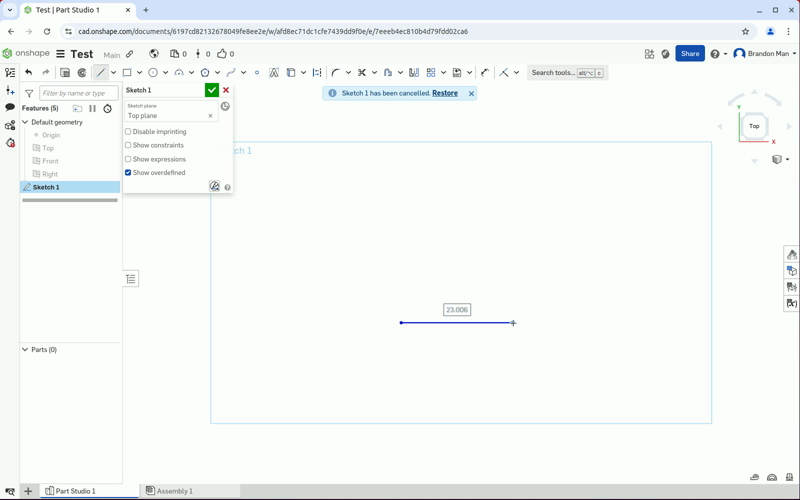
mouse_move(513, 198)
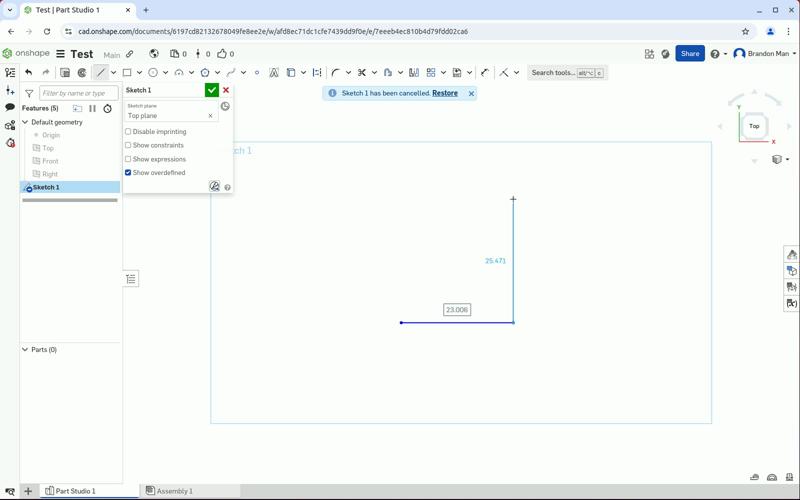
click(513, 198)
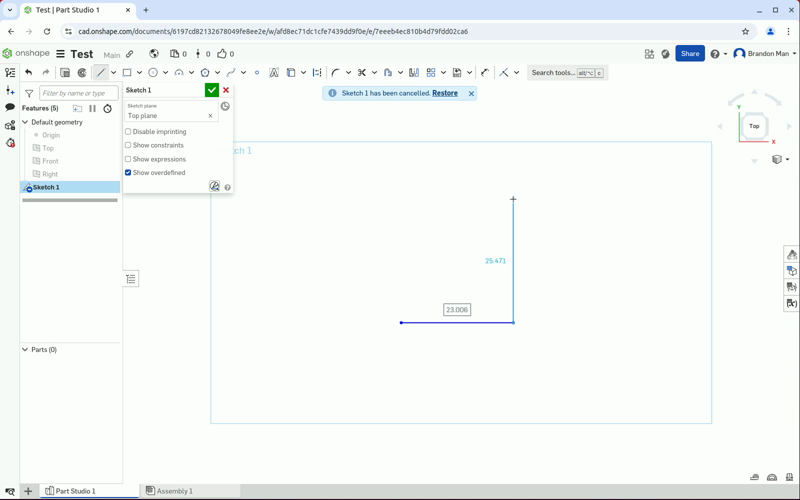
key_up(shift)
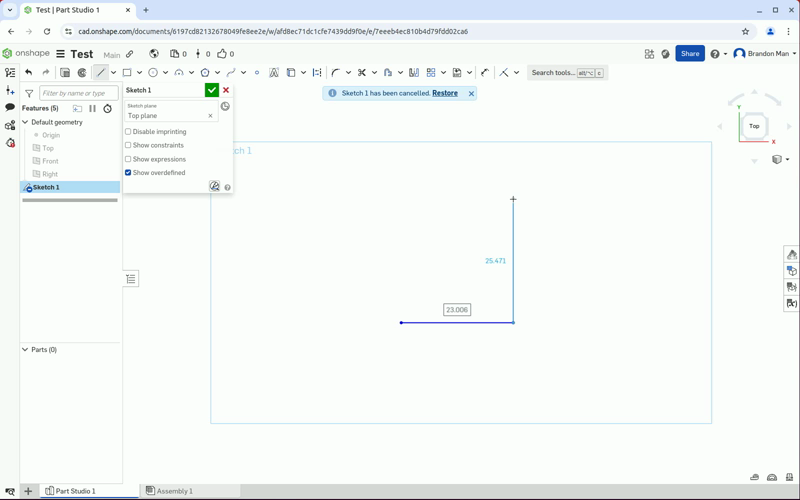
key_down(shift)
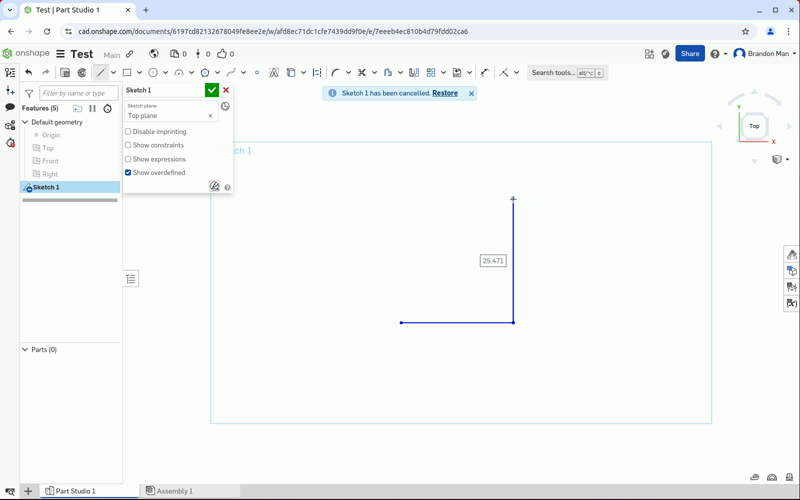
mouse_move(401, 198)
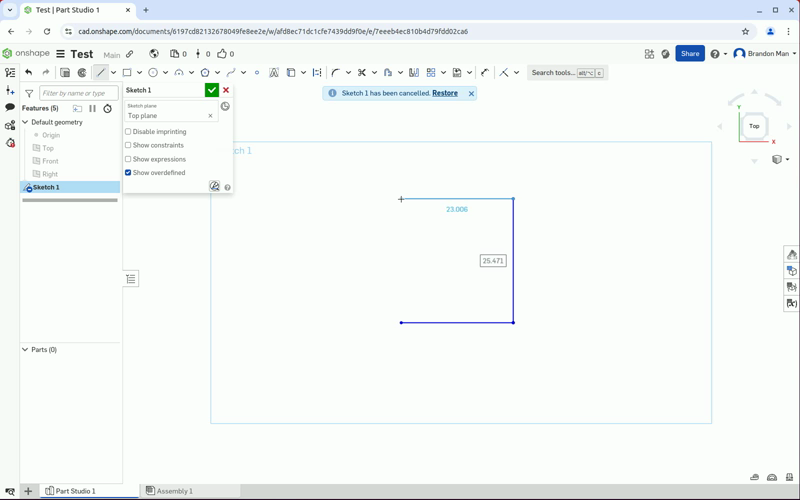
click(401, 198)
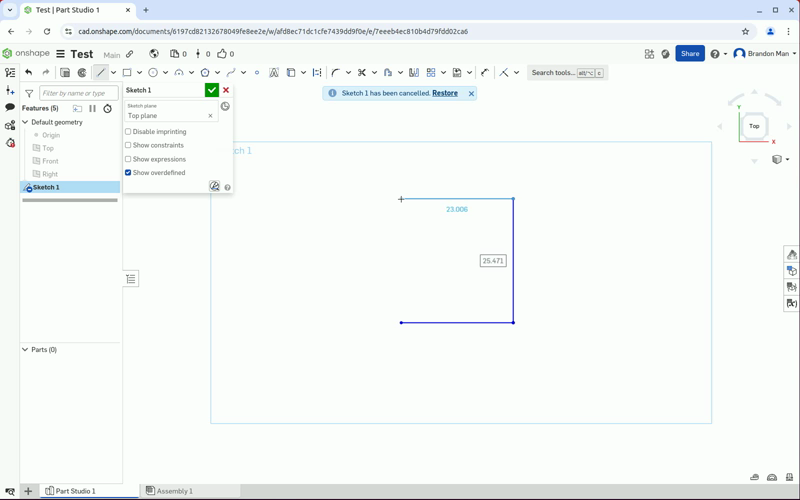
key_up(shift)
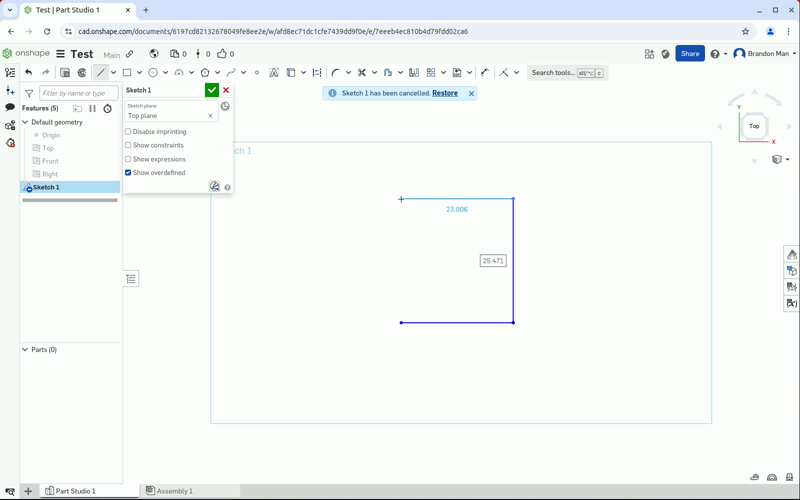
key_down(shift)
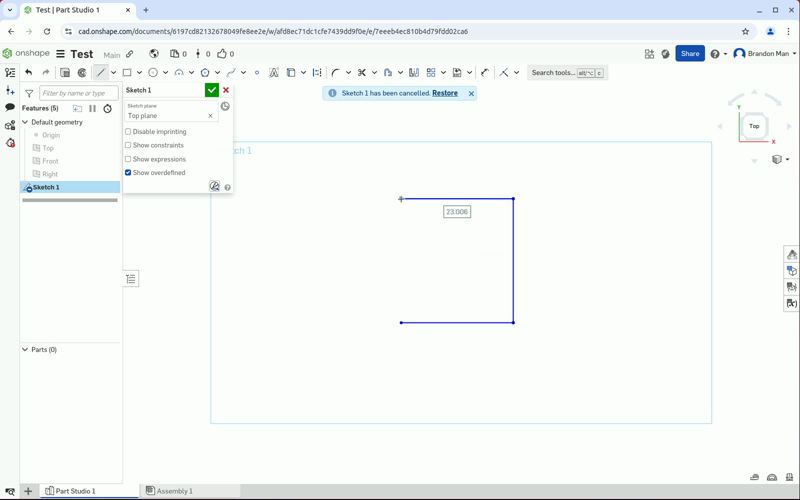
mouse_move(401, 322)
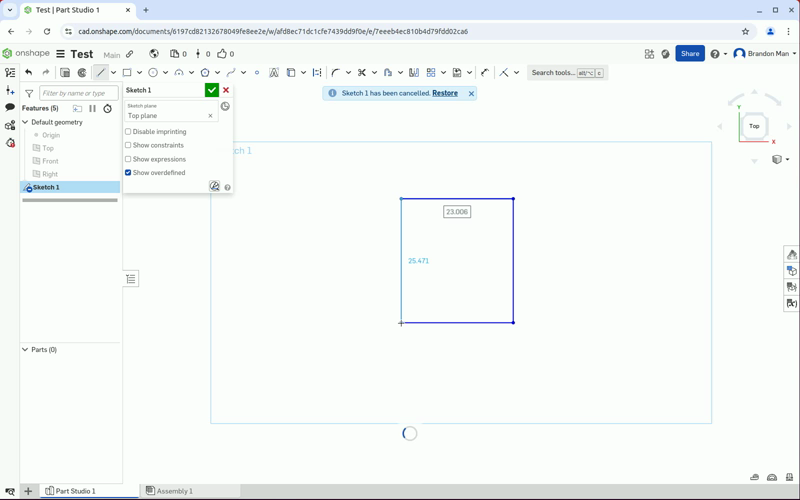
key_up(shift)
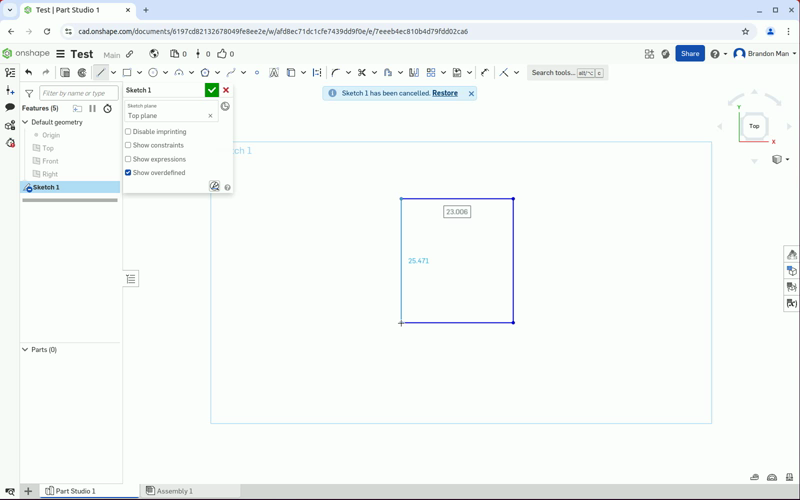
click(401, 322)
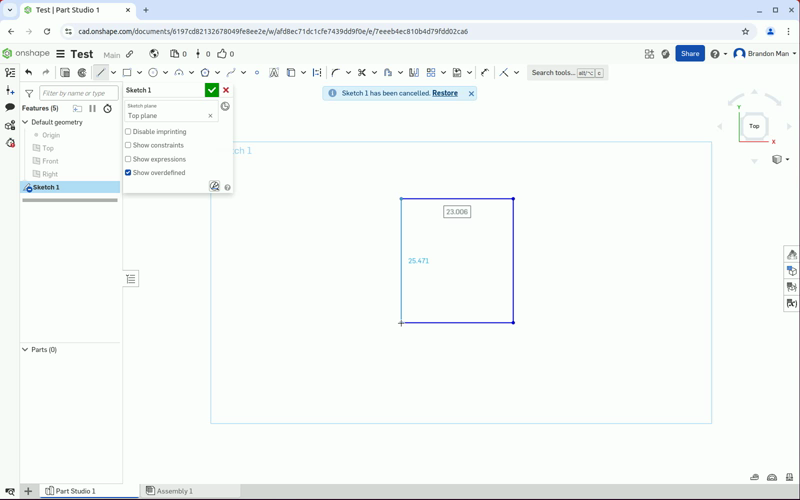
key(esc)
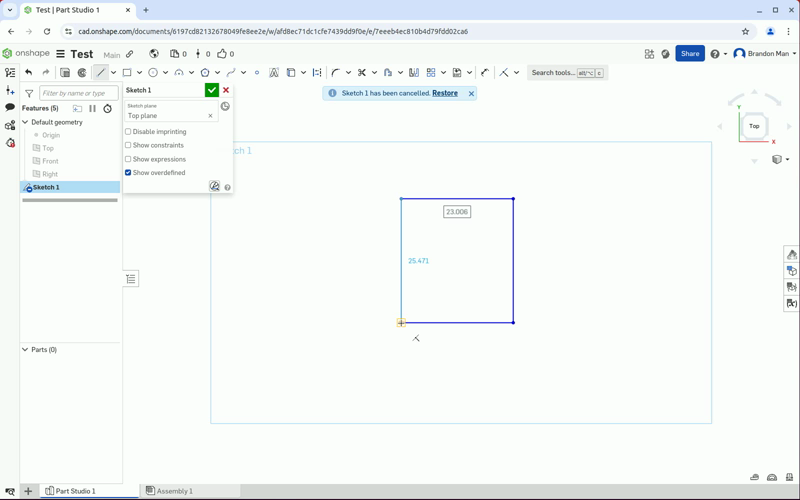
mouse_move(497, 302)
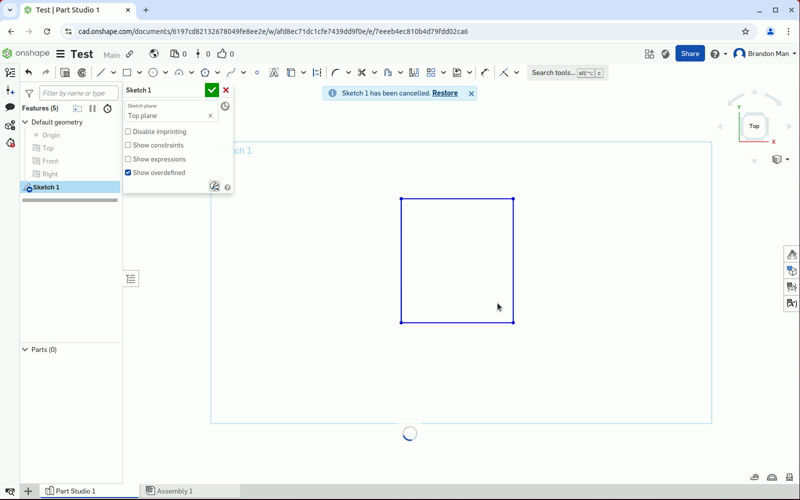
click(497, 302)
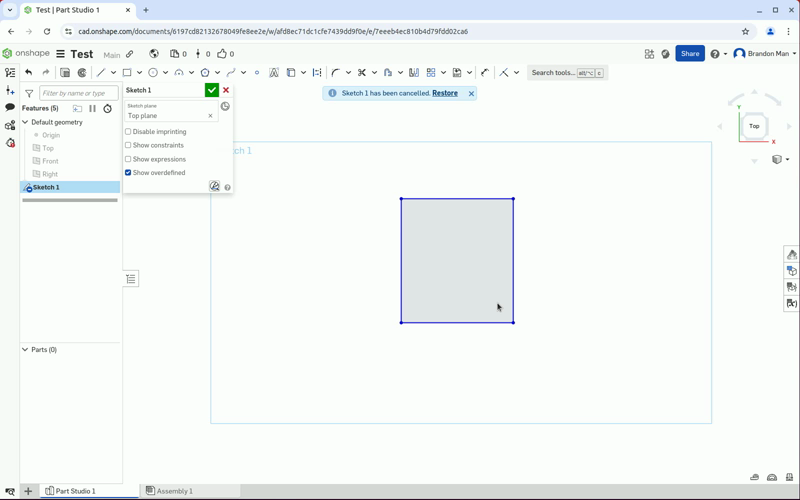
mouse_move(73, 352)
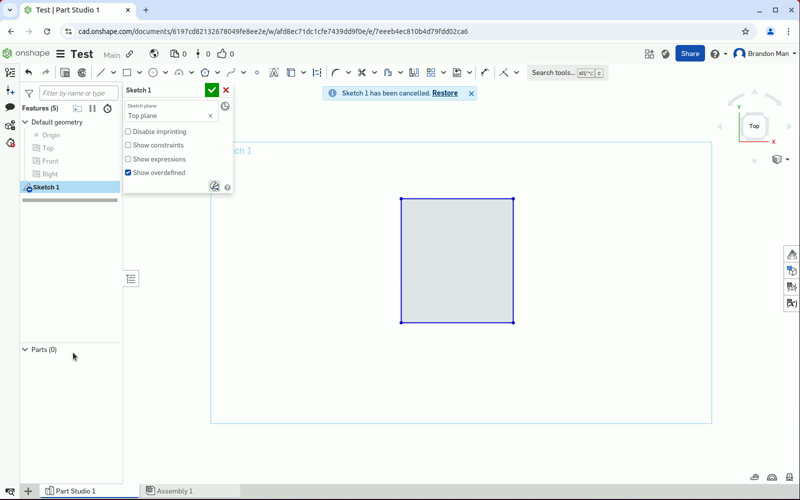
key(shift+y)
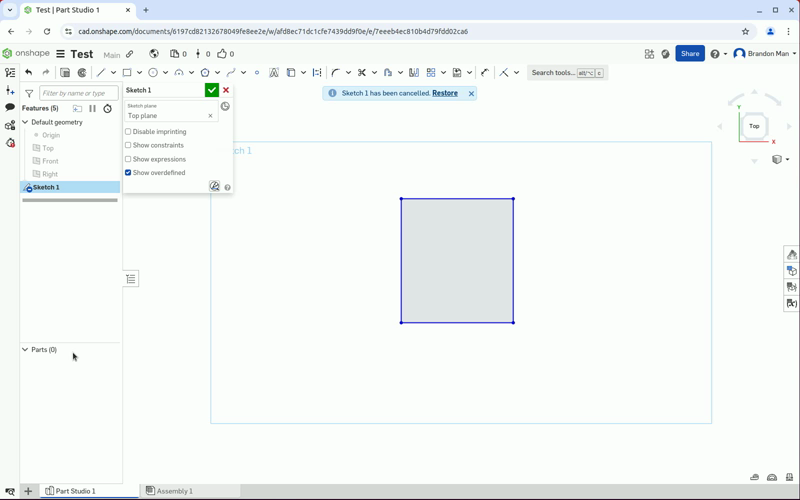
key(shift+e)
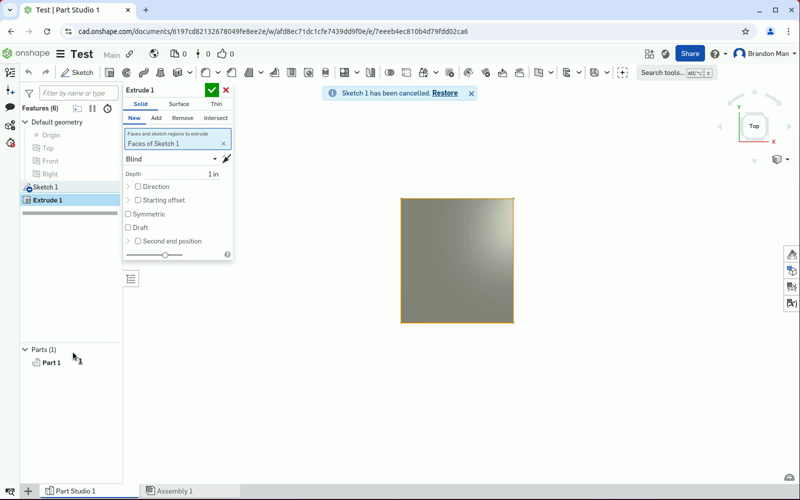
mouse_move(143, 106)
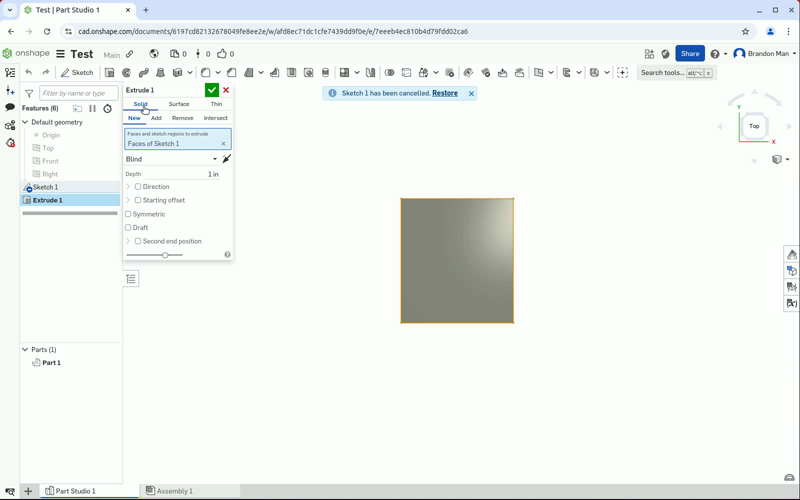
click(143, 106)
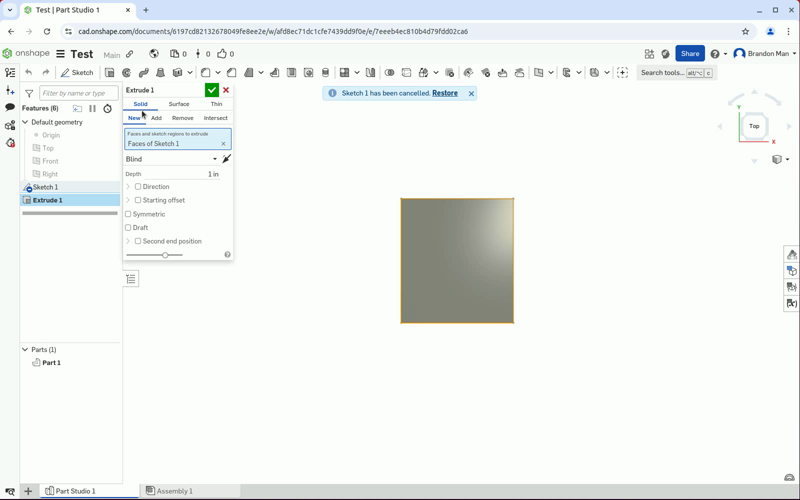
mouse_move(137, 120)
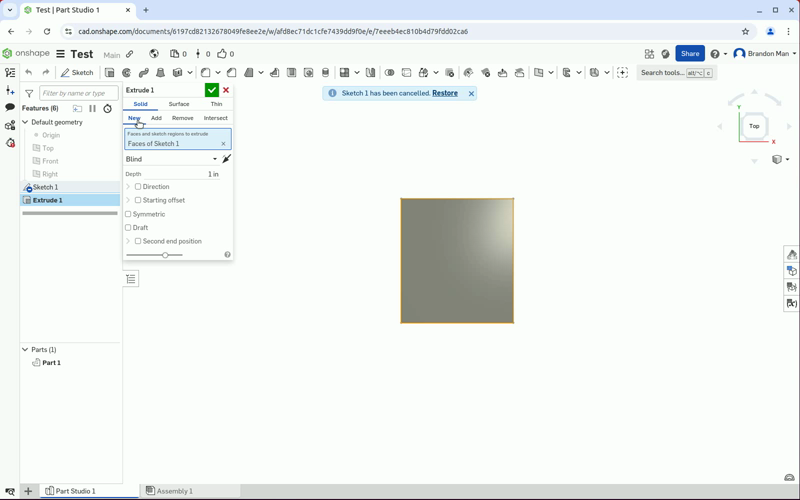
click(137, 120)
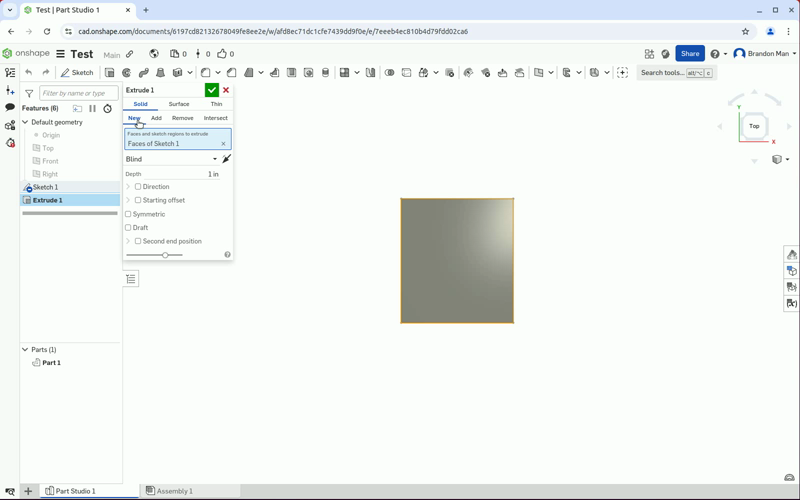
key(tab, 4)
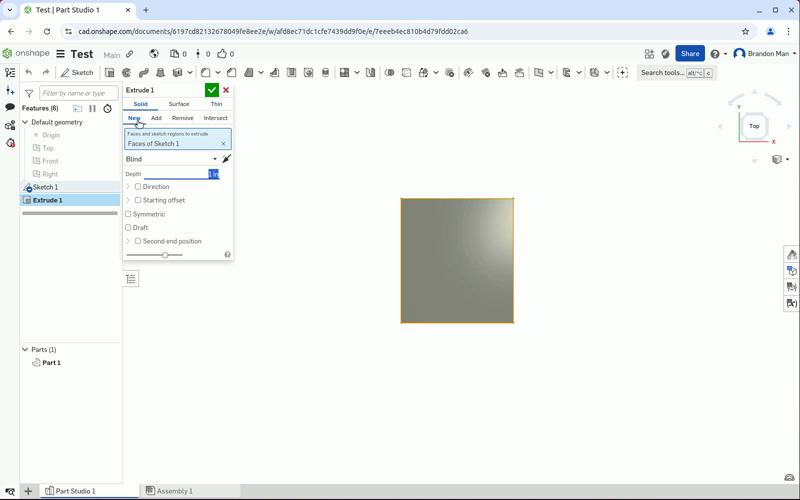
text(23.108)
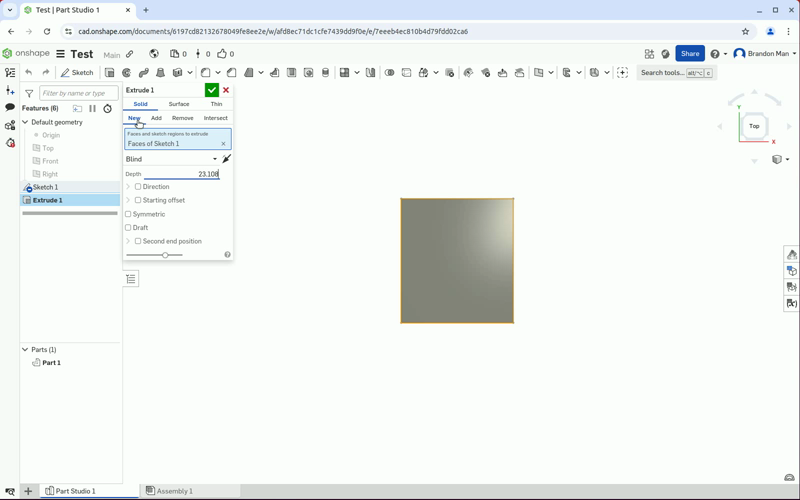
key(enter)
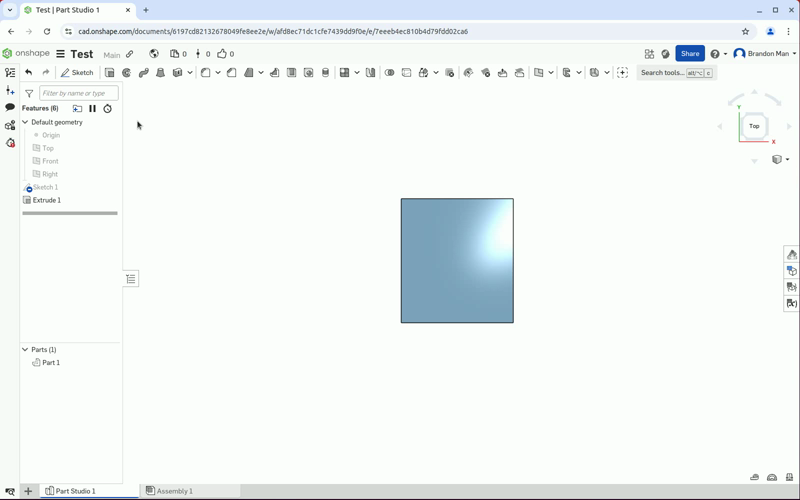
key(shift+h)
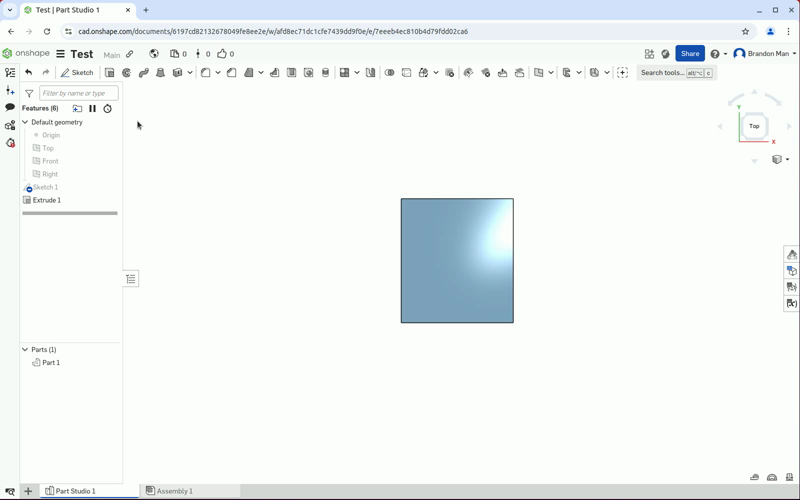
key(shift+h)
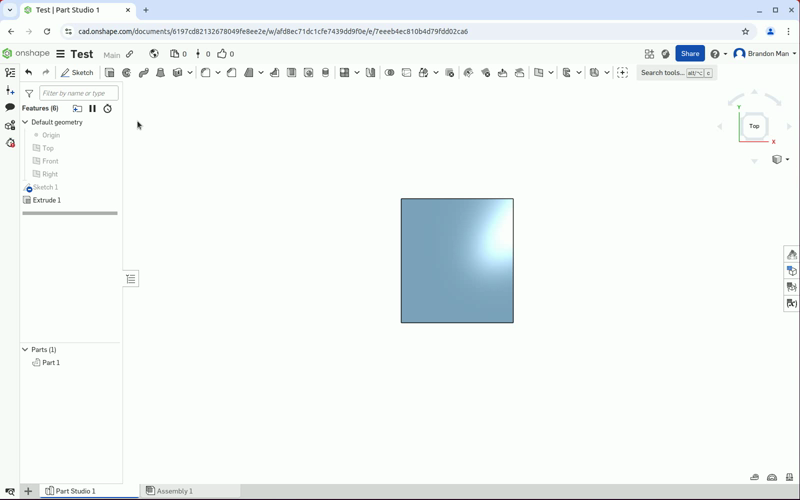
mouse_move(73, 189)
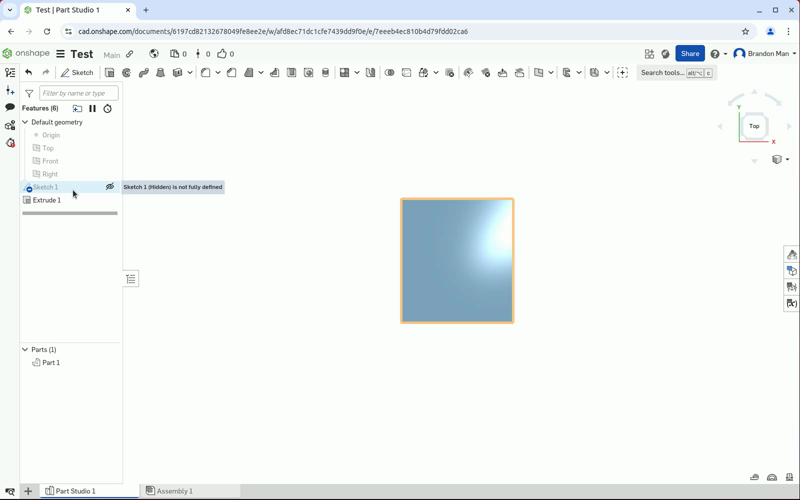
click(73, 189)
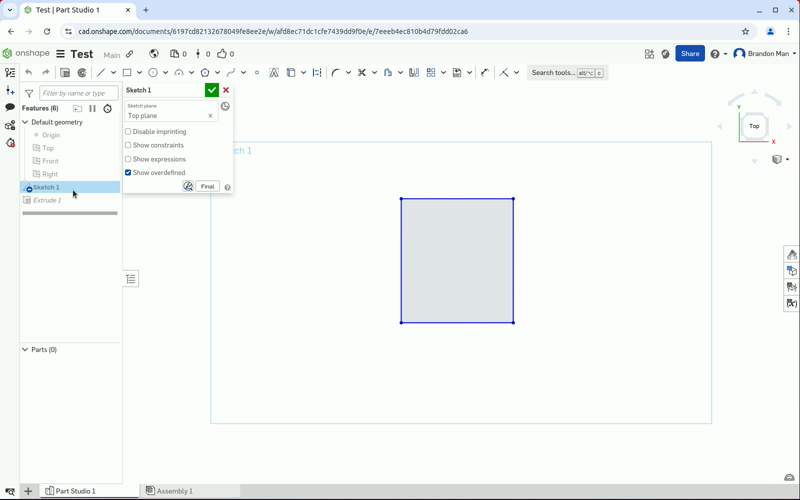
mouse_move(229, 92)
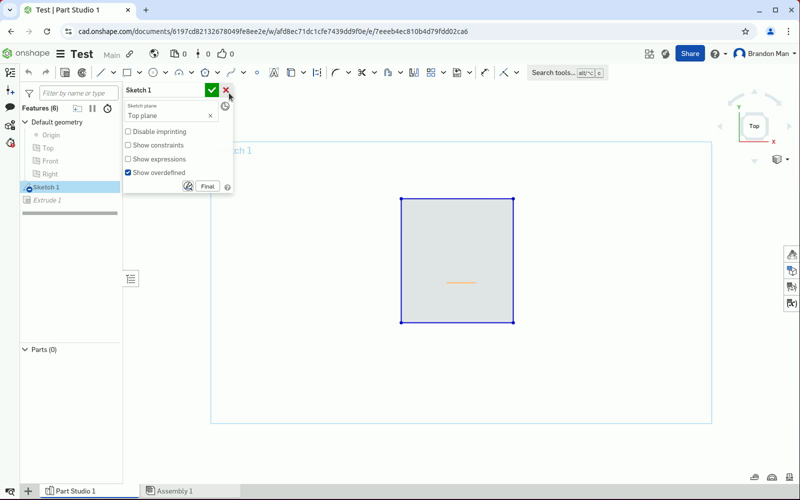
click(229, 92)
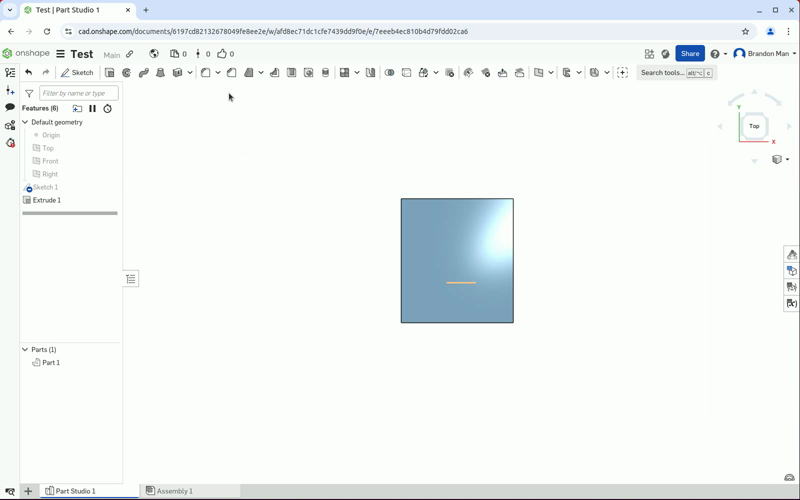
mouse_move(73, 352)
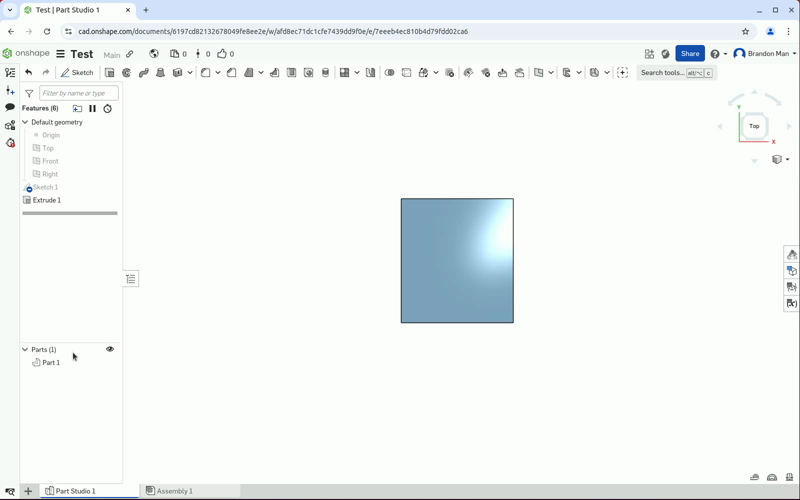
key(y)
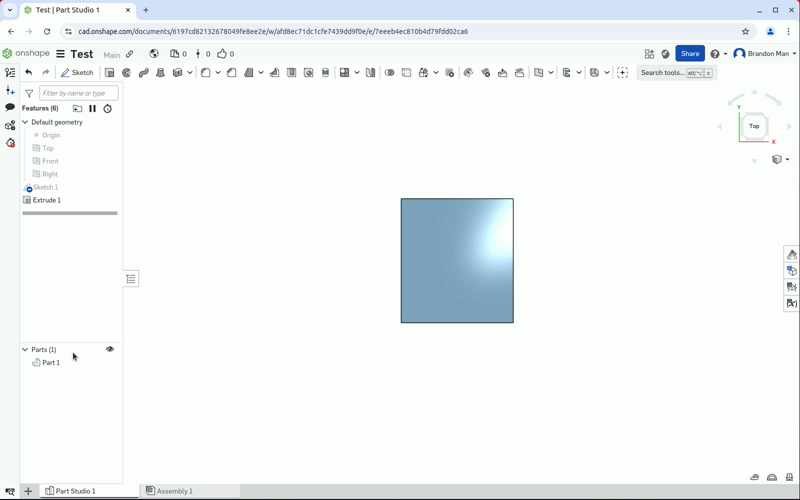
key(shift+p)
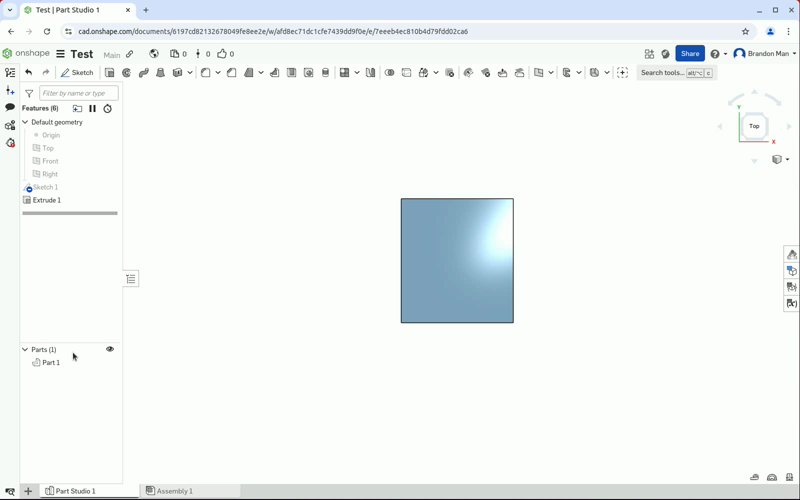
key(space)
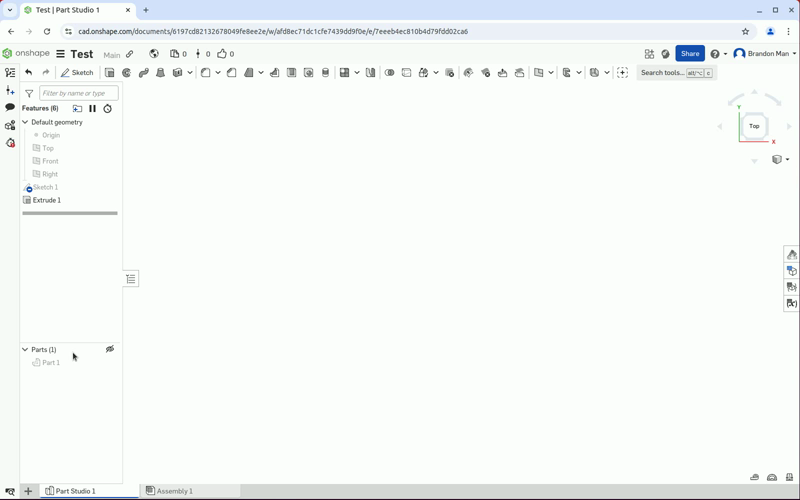
key_down(shift)
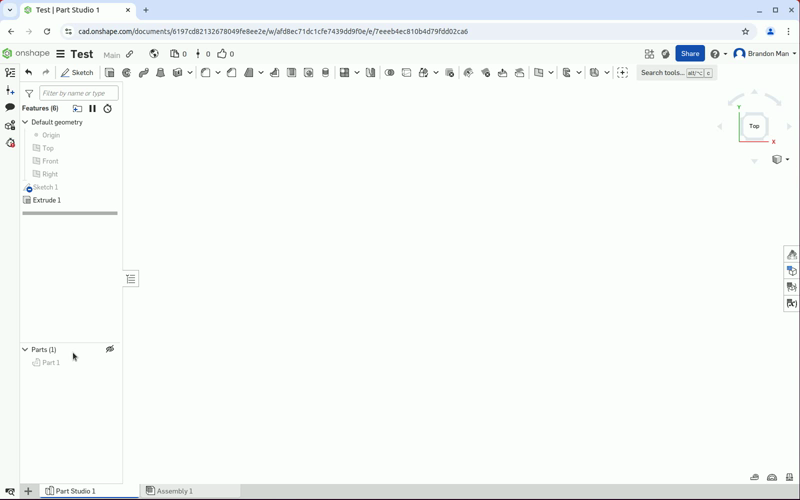
key(up)
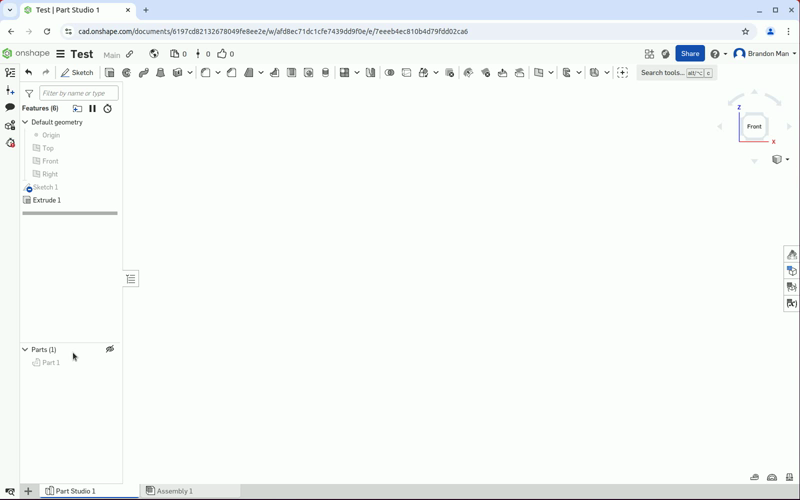
key_up(shift)
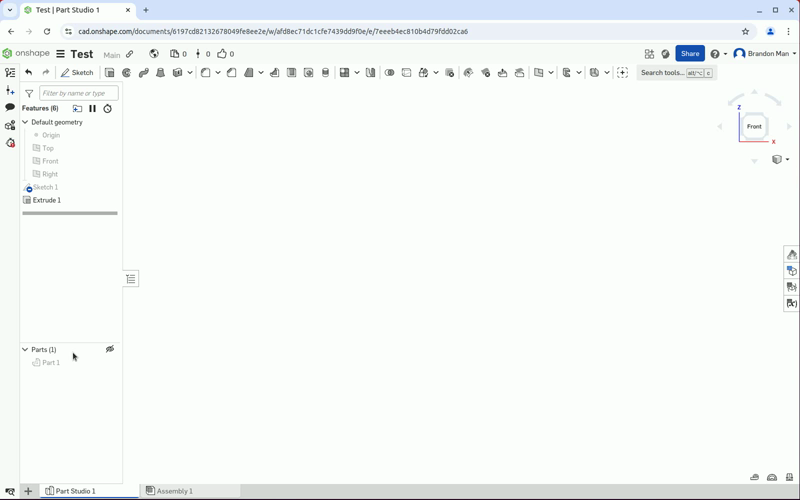
mouse_move(73, 352)
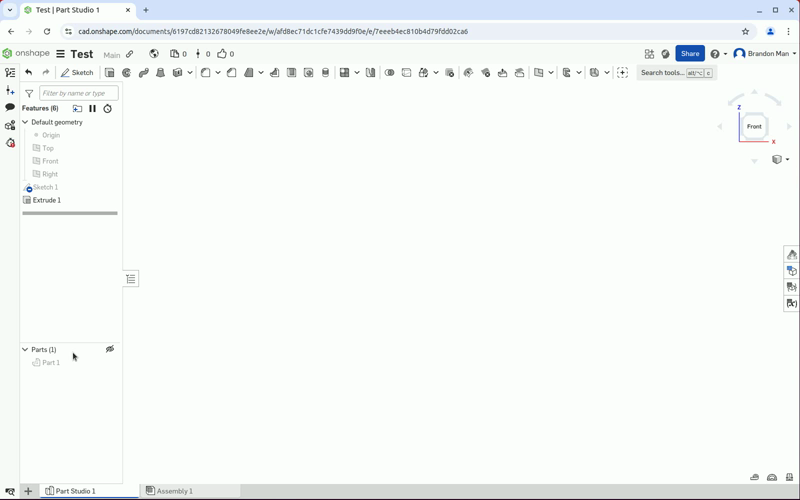
key(shift+y)
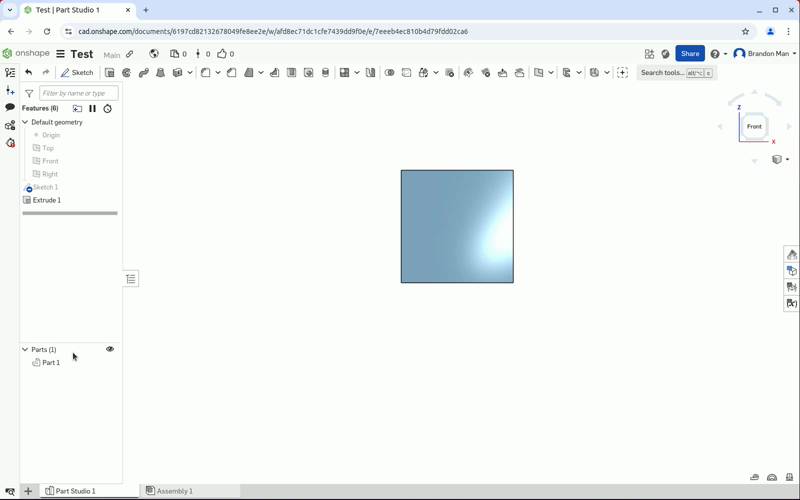
mouse_move(541, 75)
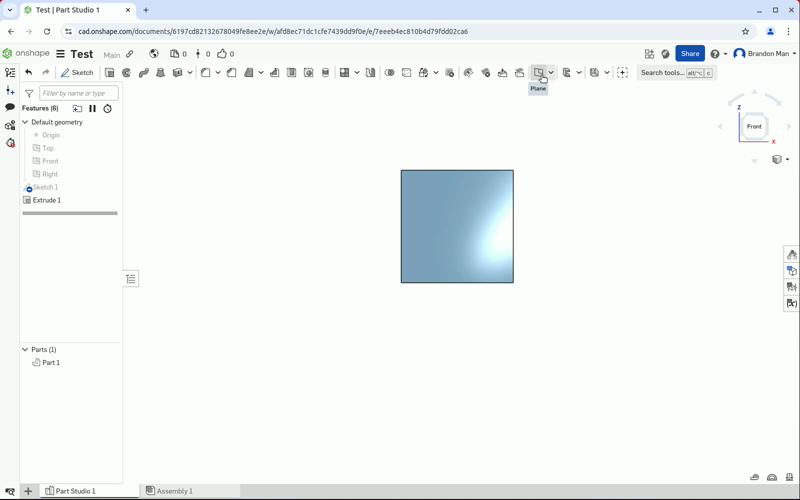
click(541, 75)
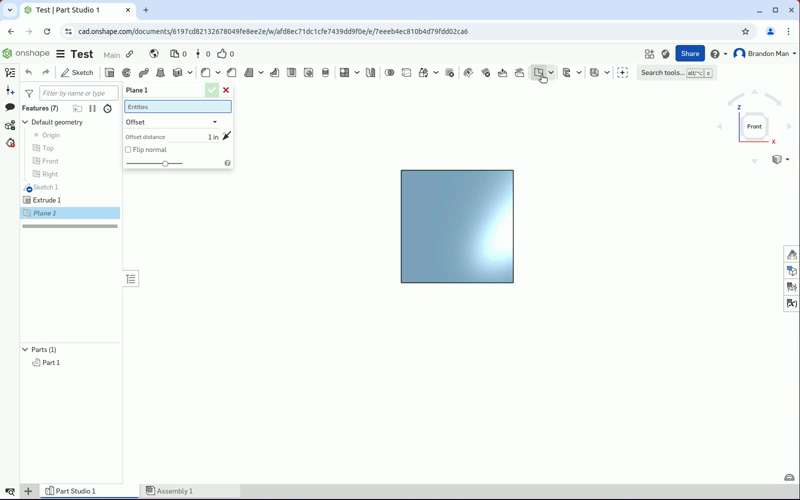
mouse_move(73, 163)
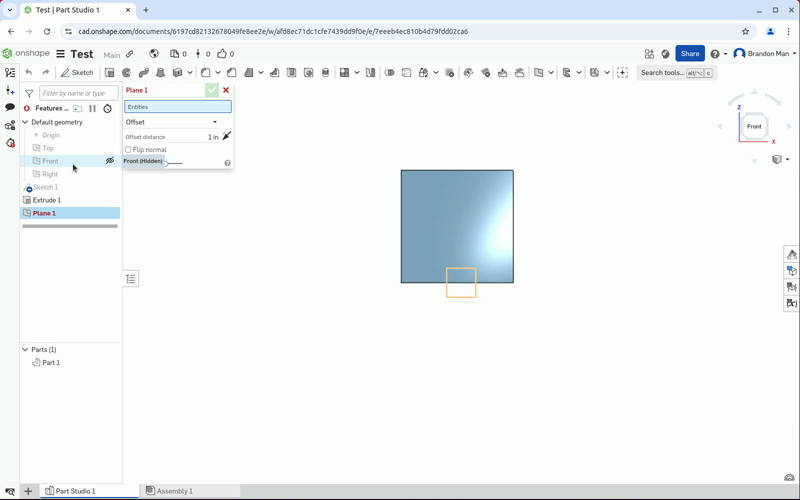
click(73, 163)
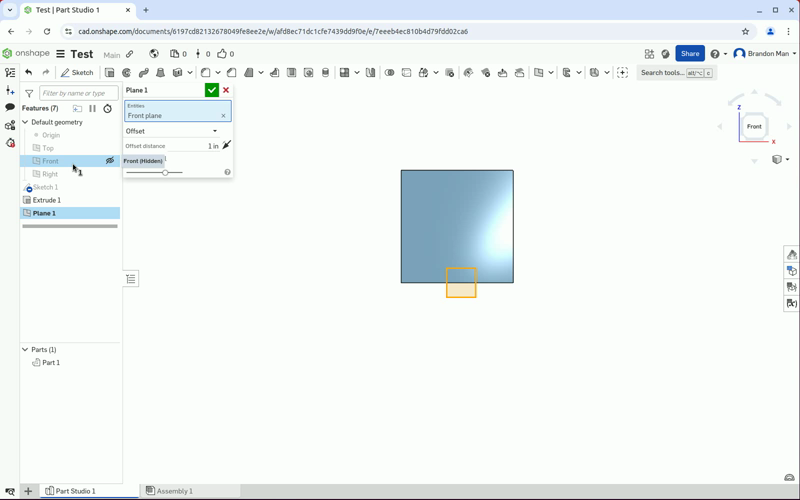
key(tab, 2)
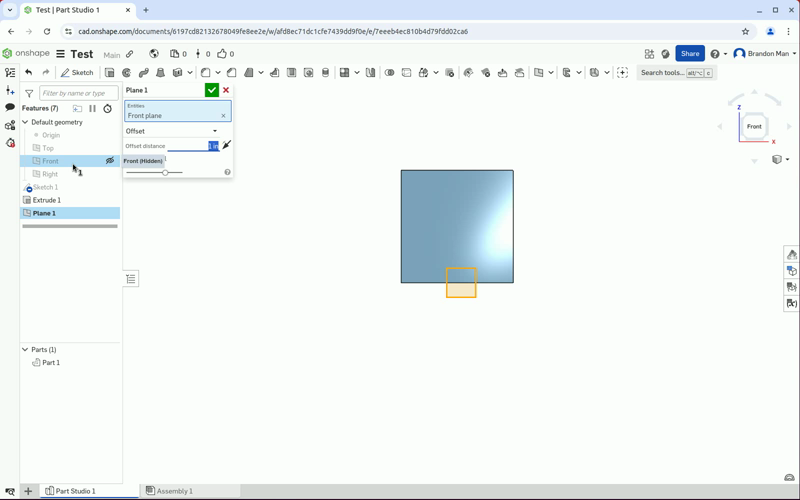
text(8.196)
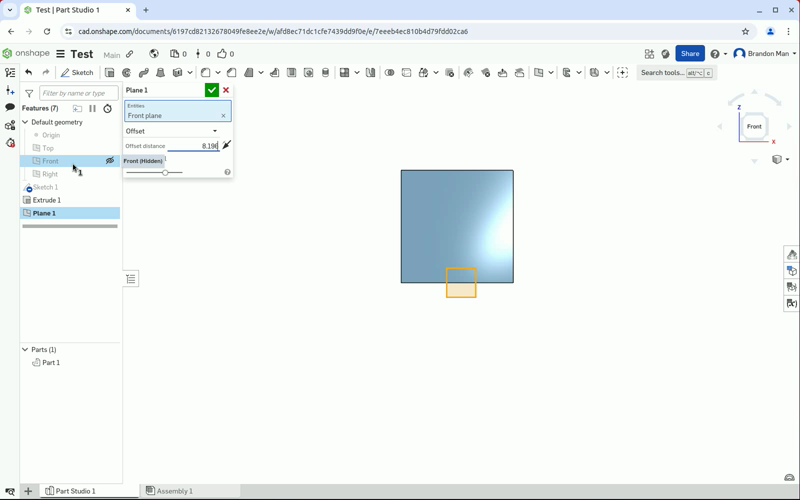
key(enter, 2)
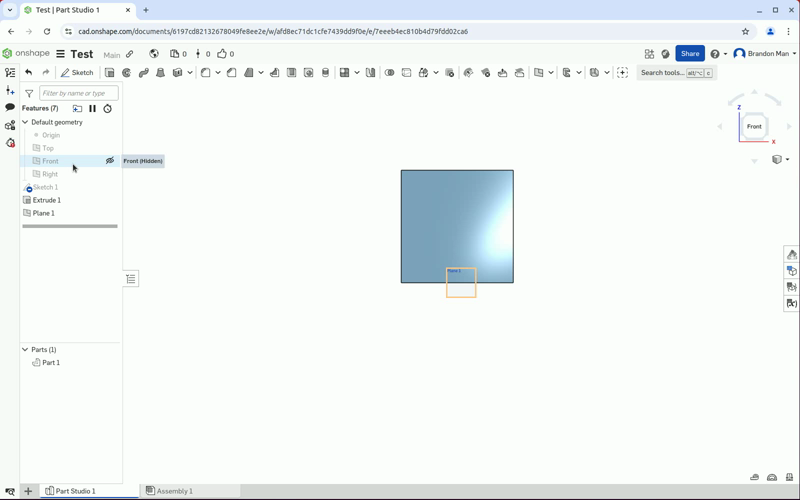
key(shift+s)
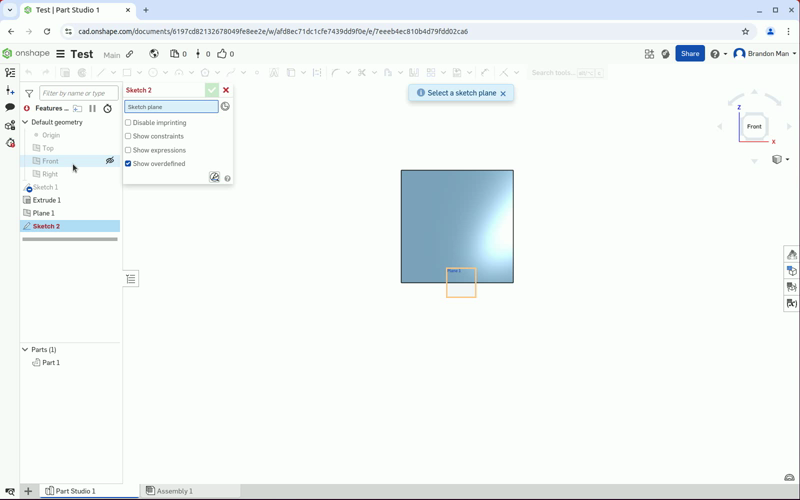
mouse_move(73, 215)
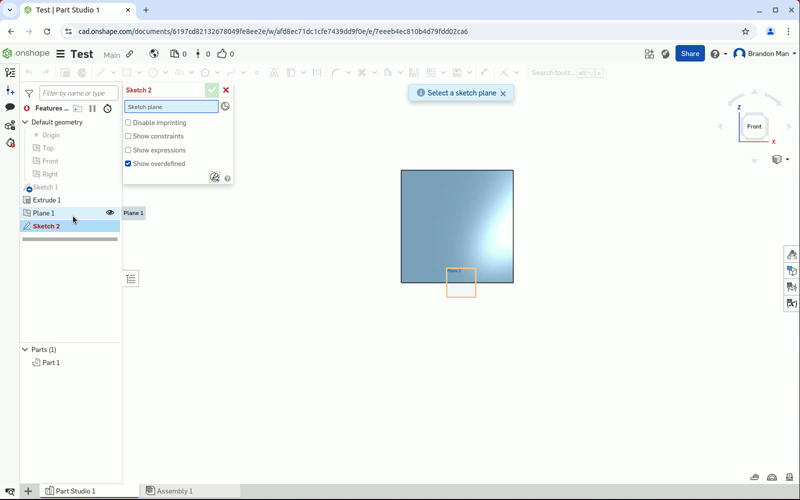
click(73, 215)
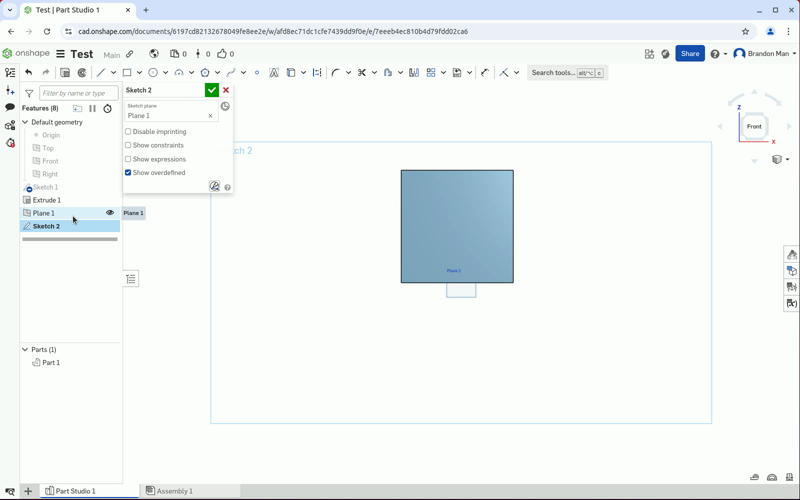
mouse_move(73, 352)
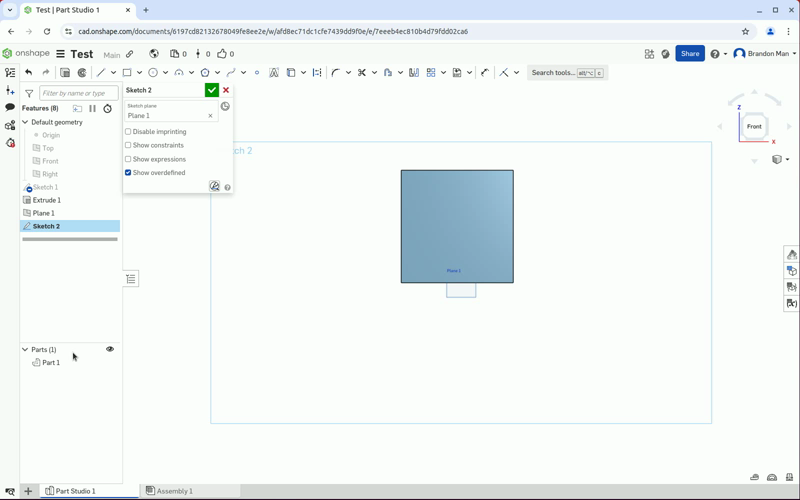
key(y)
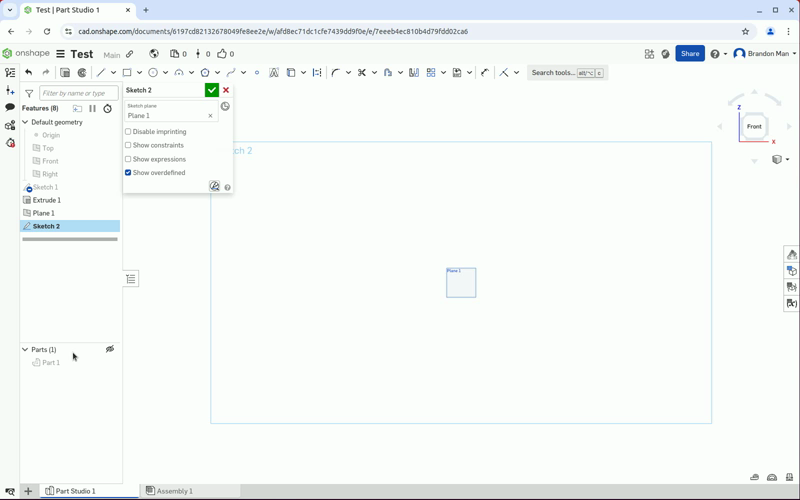
key(c)
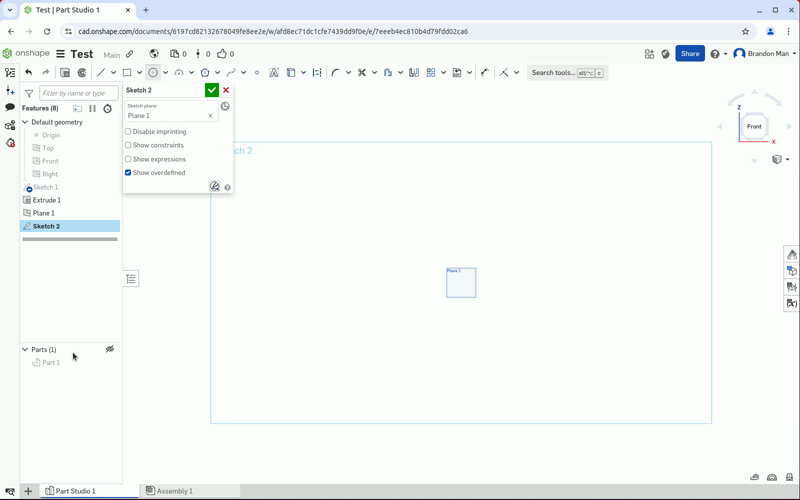
key_down(shift)
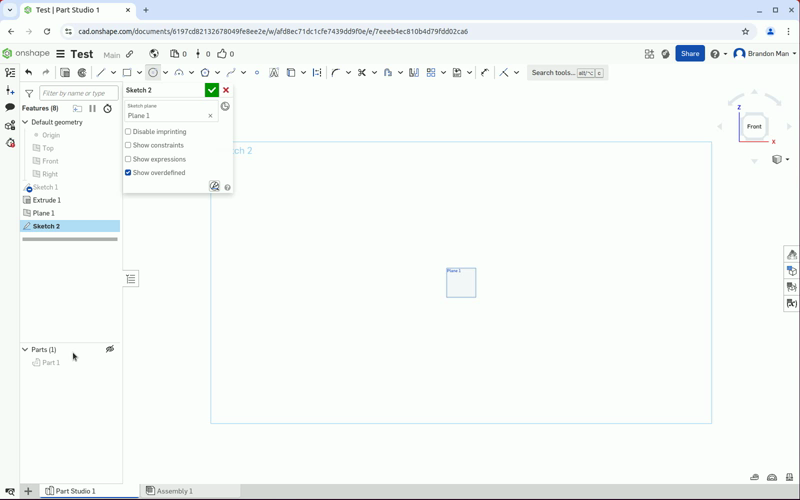
mouse_move(448, 223)
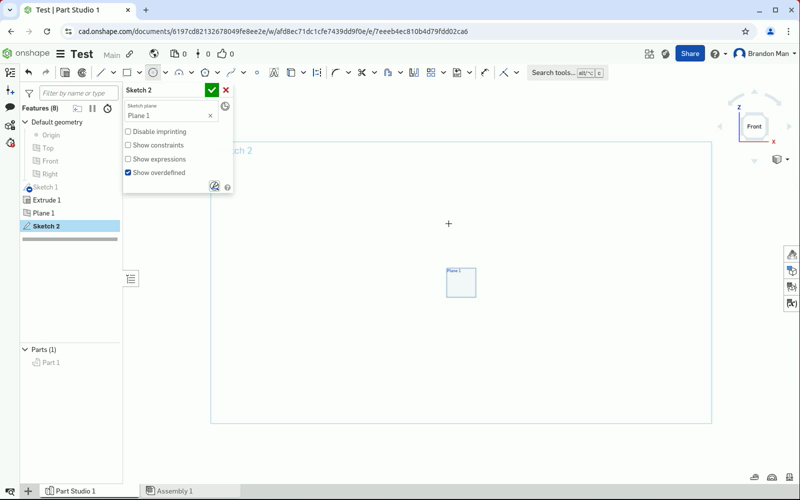
click(448, 223)
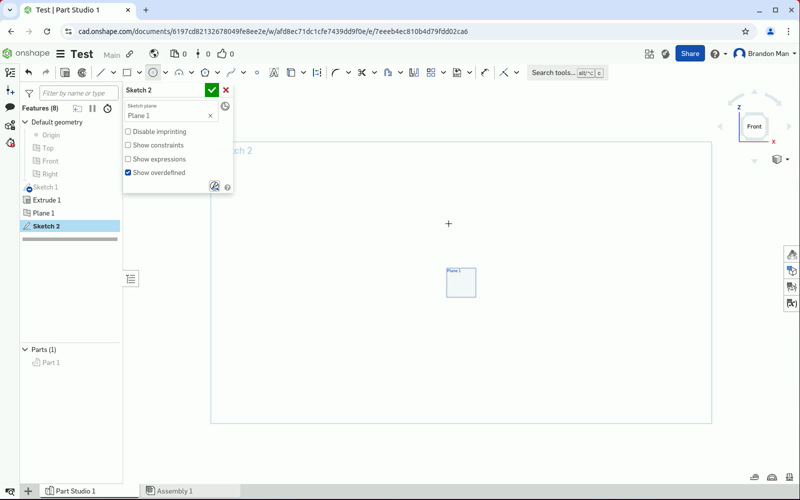
key_up(shift)
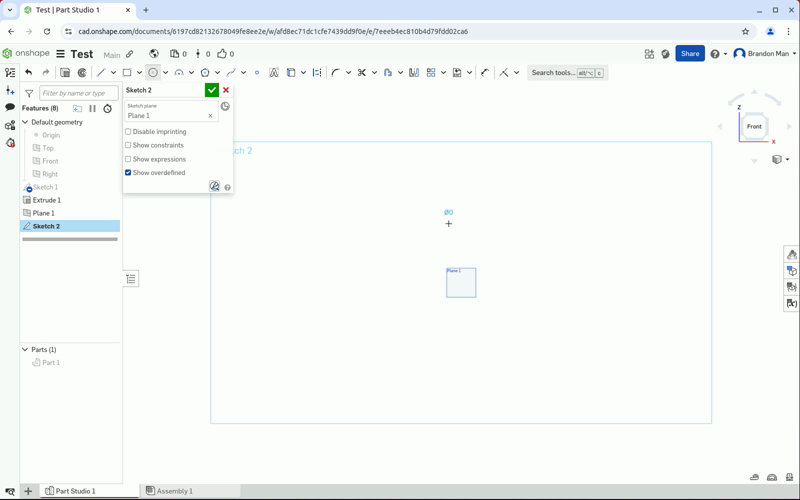
mouse_move(465, 223)
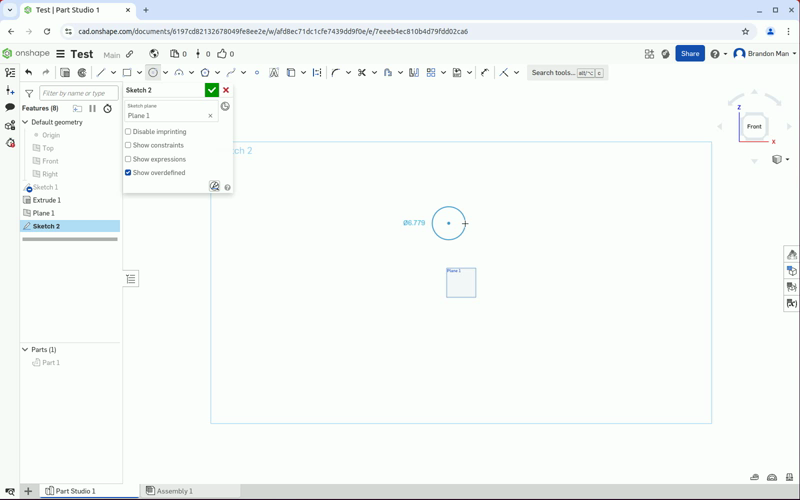
click(465, 223)
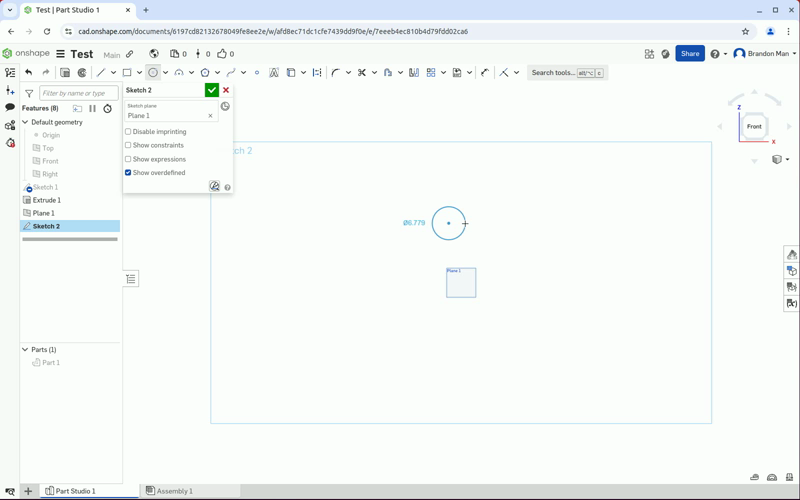
key(esc)
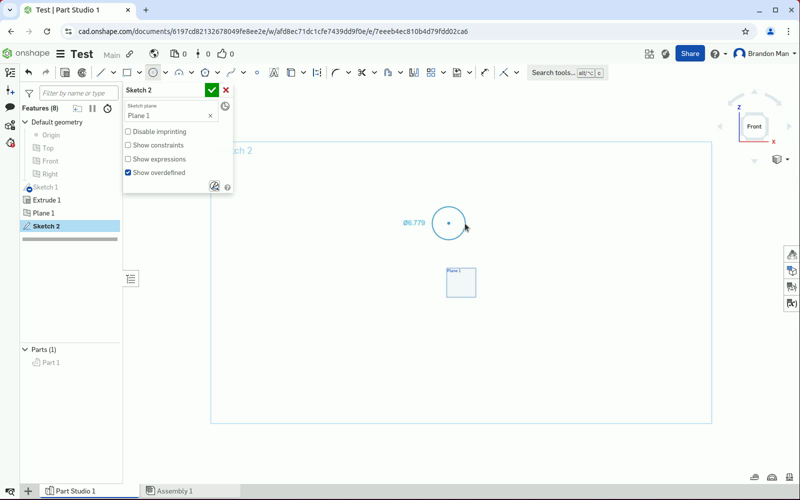
mouse_move(454, 221)
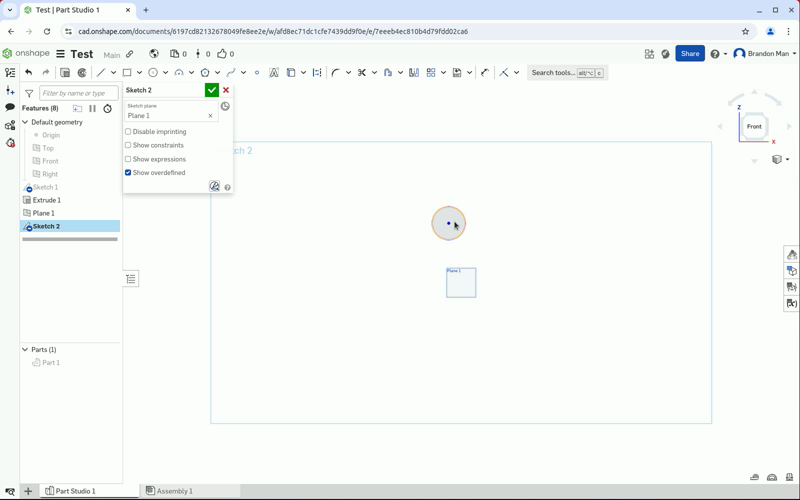
scroll(6)
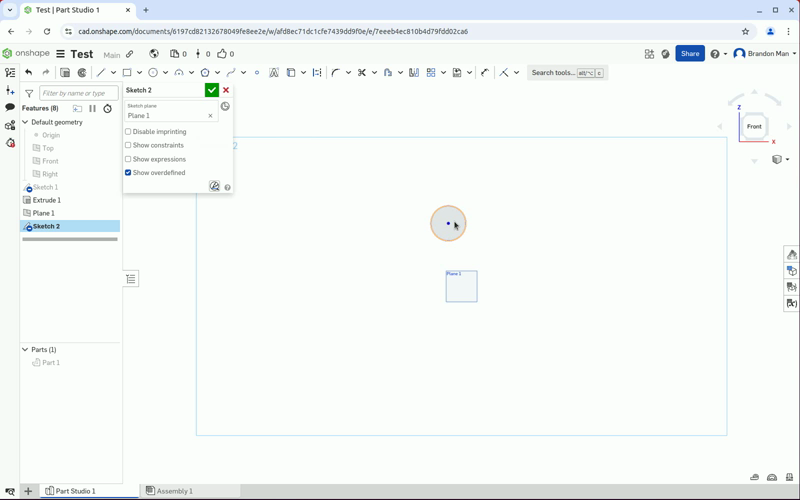
scroll(6)
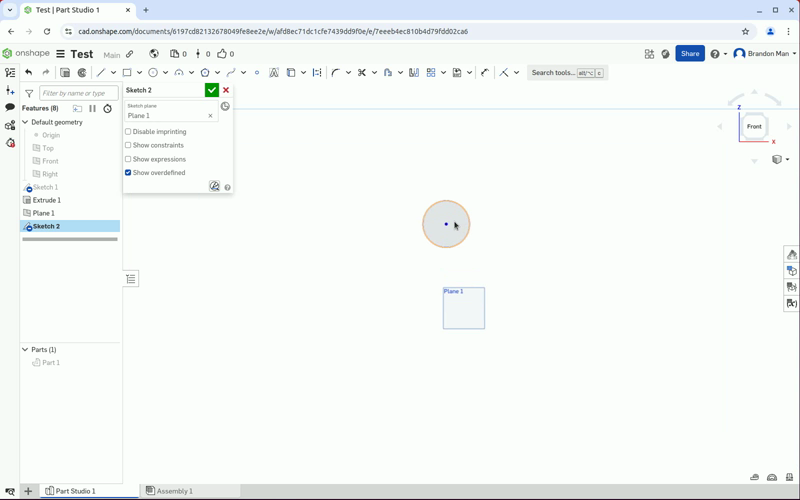
scroll(6)
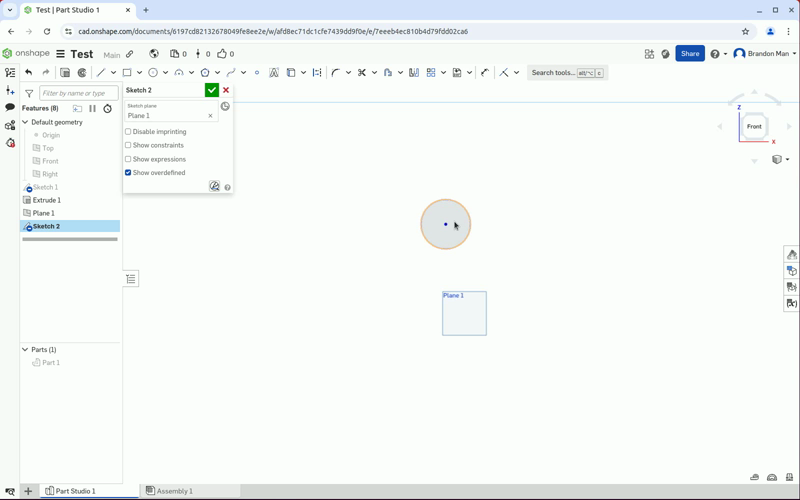
scroll(6)
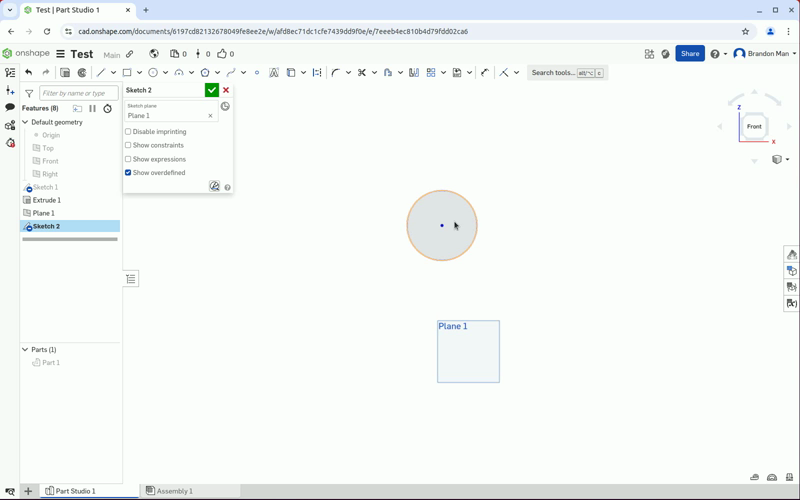
scroll(6)
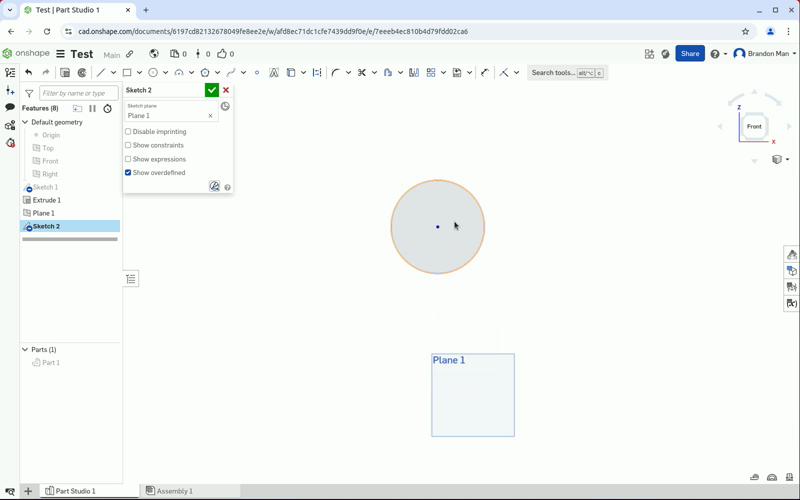
scroll(6)
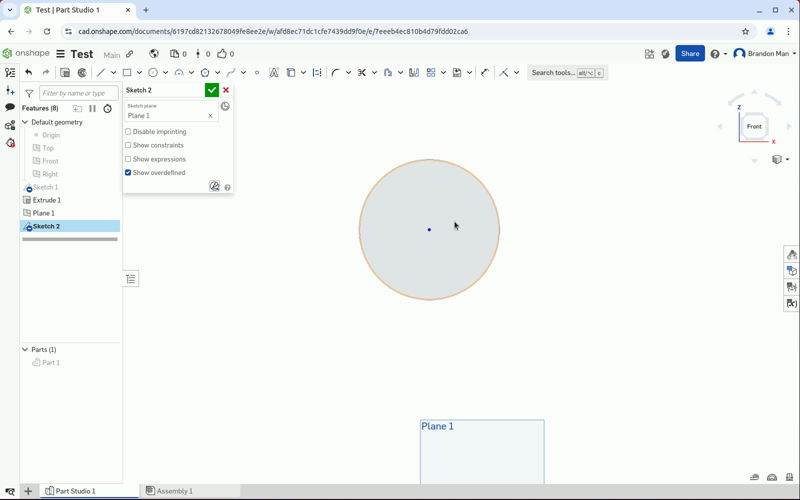
scroll(6)
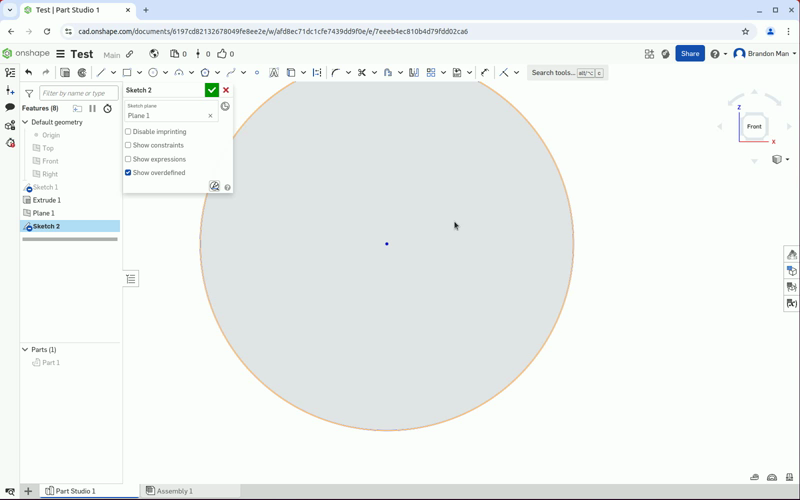
click(454, 221)
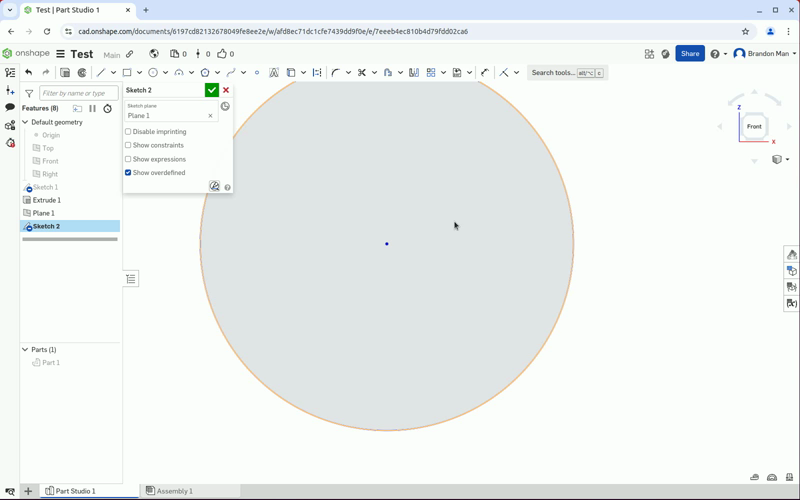
scroll(-6)
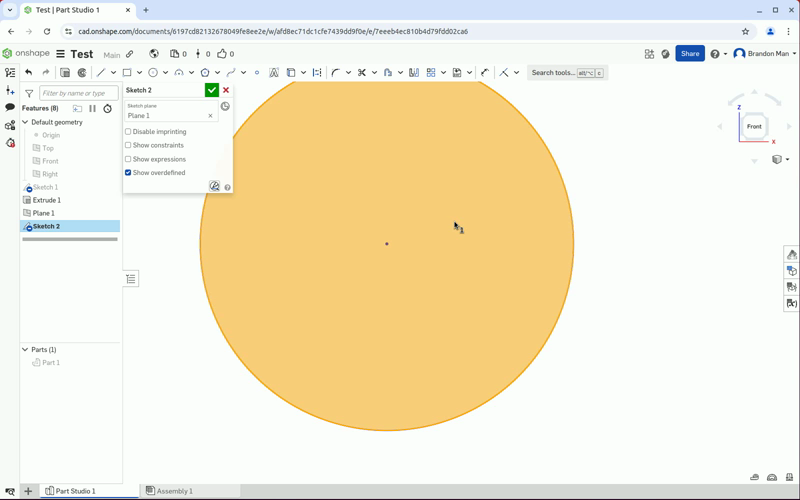
scroll(-6)
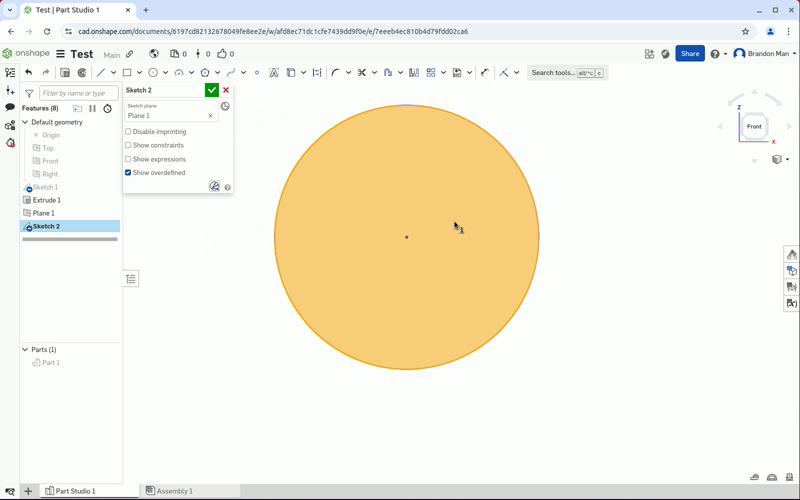
scroll(-6)
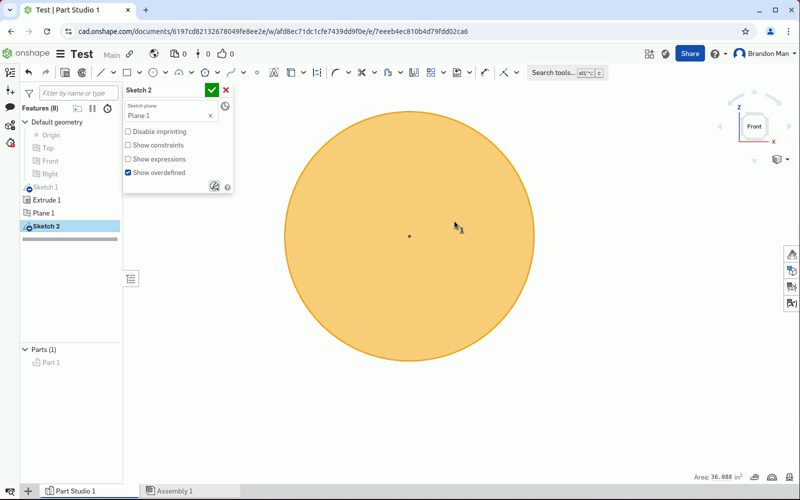
scroll(-6)
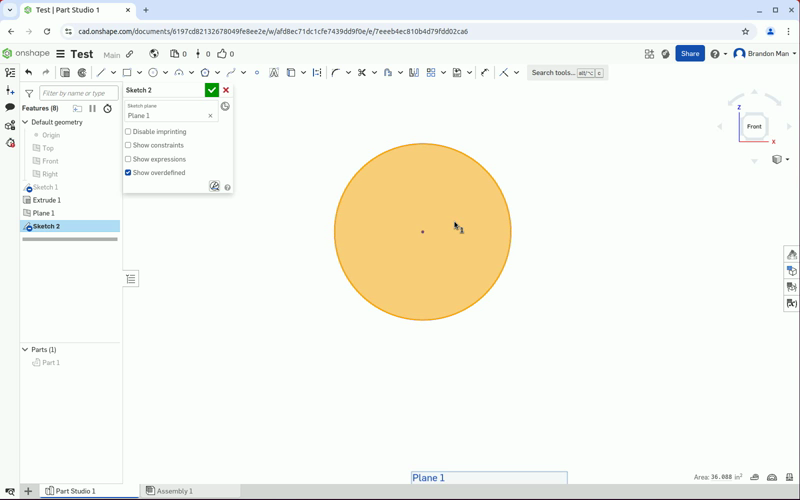
scroll(-6)
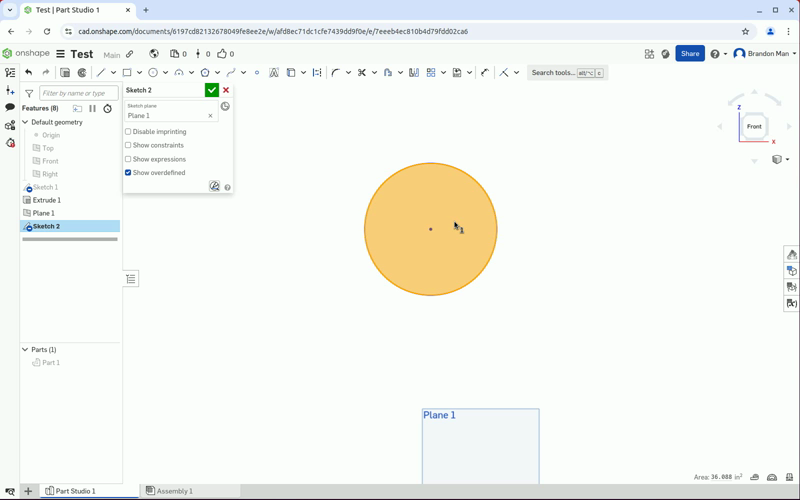
scroll(-6)
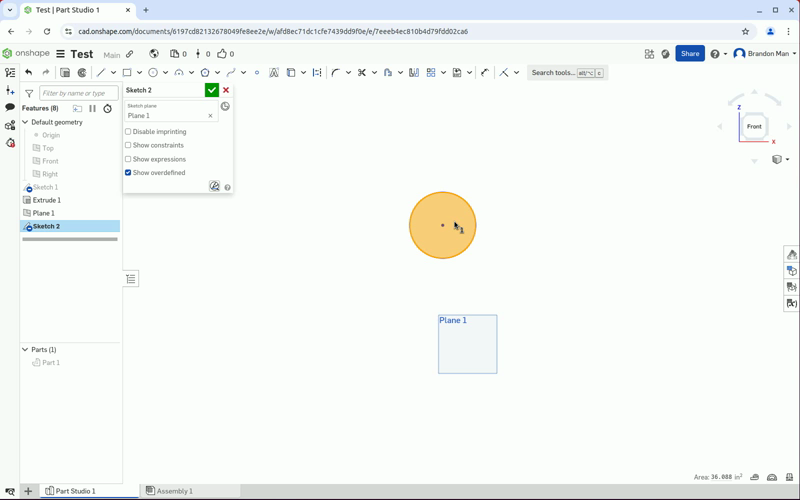
scroll(-6)
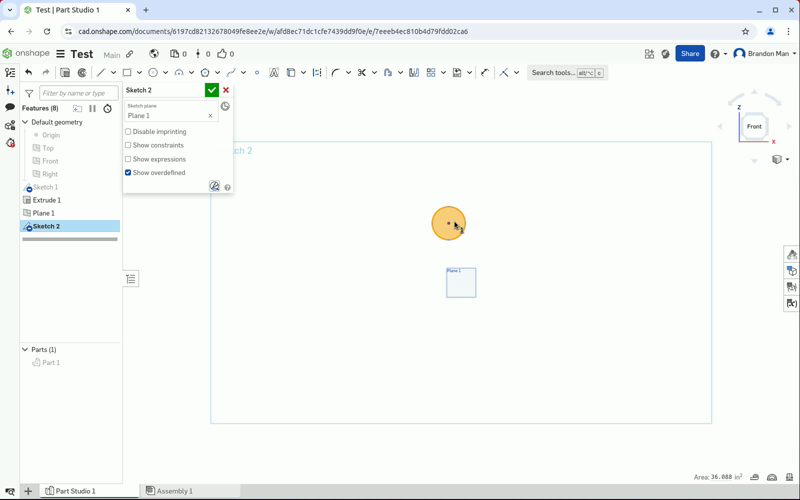
mouse_move(73, 352)
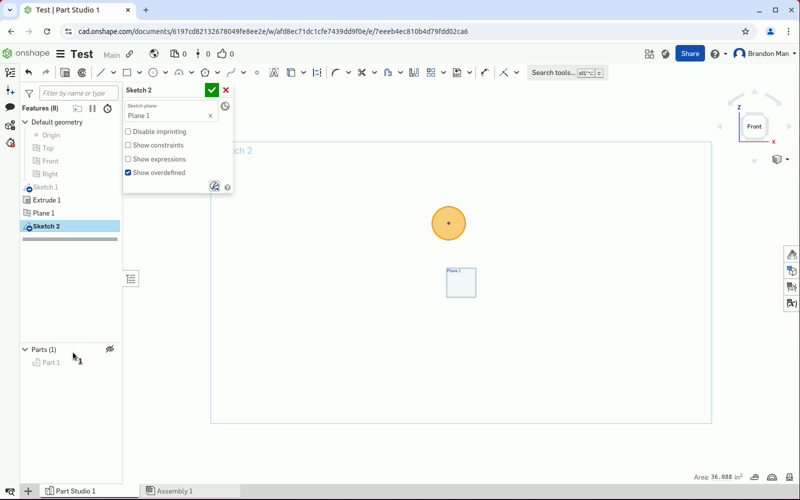
key(shift+y)
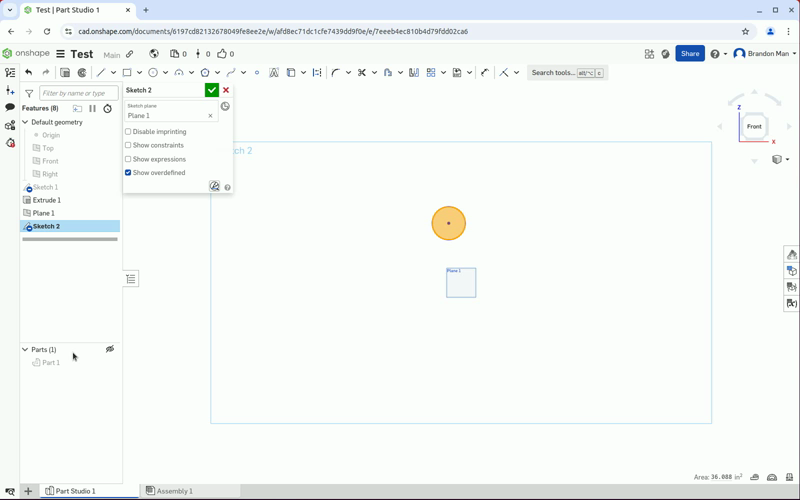
key(shift+e)
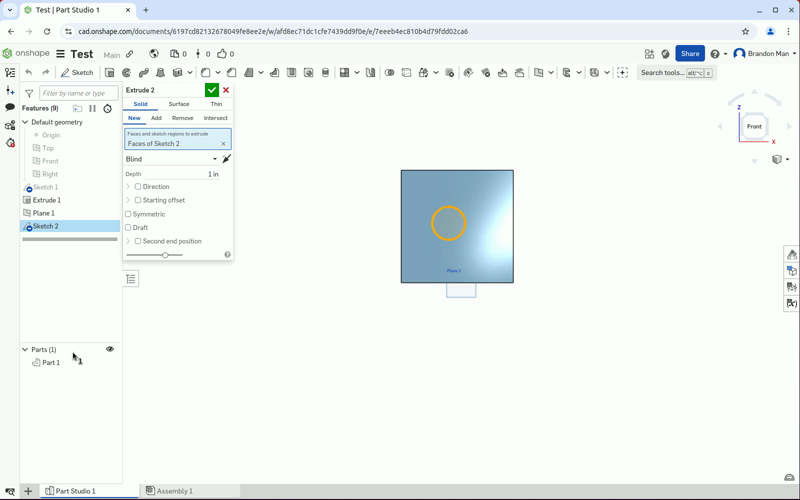
mouse_move(143, 106)
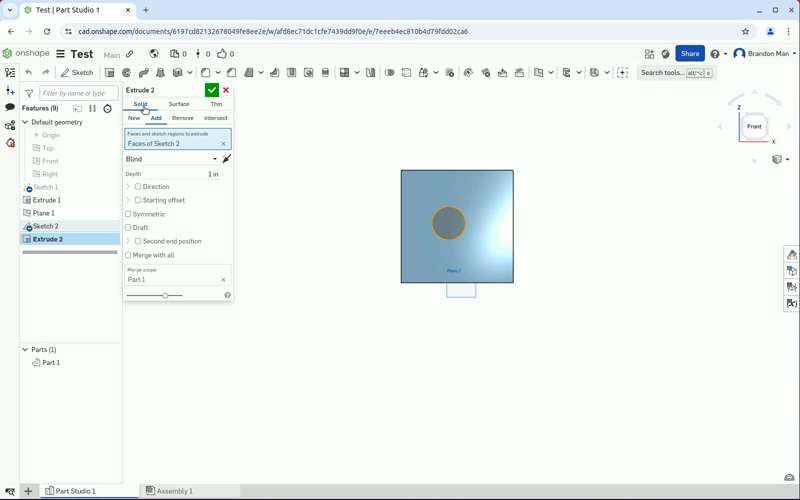
click(143, 106)
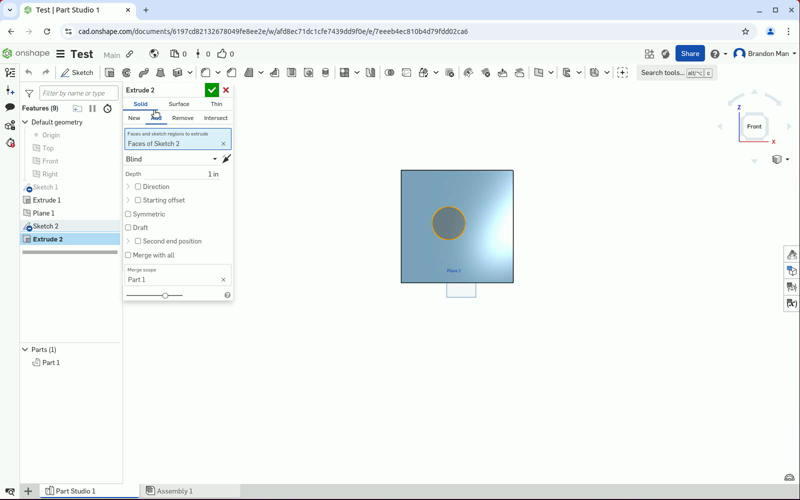
mouse_move(186, 120)
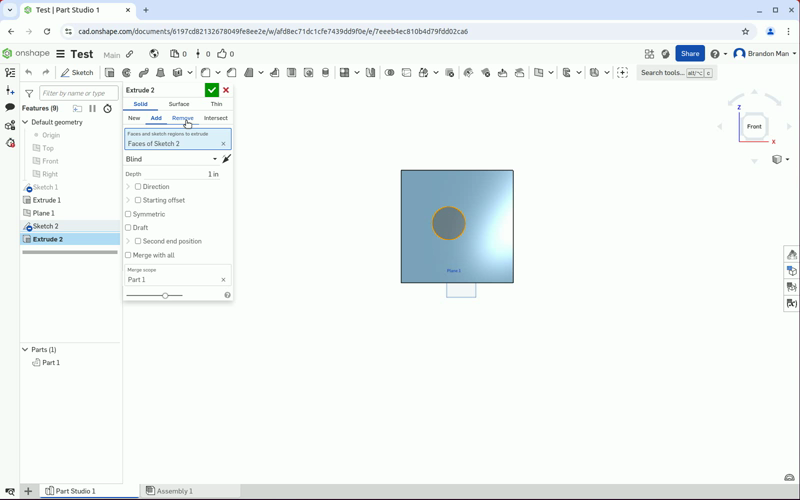
click(186, 120)
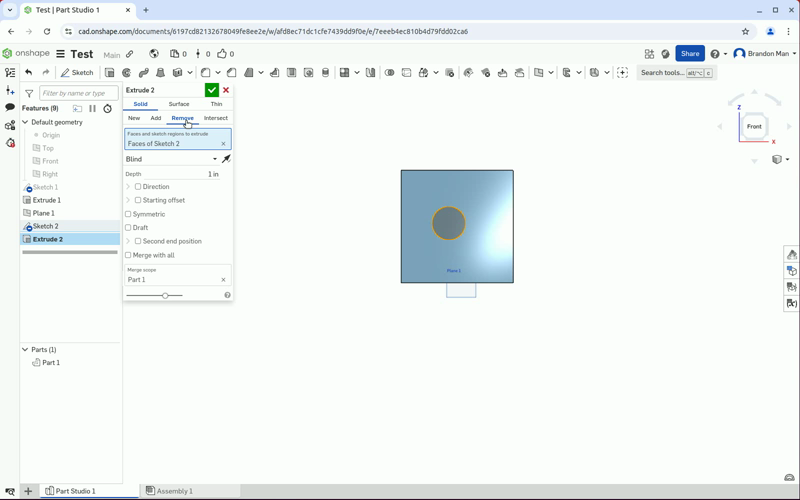
key(tab, 4)
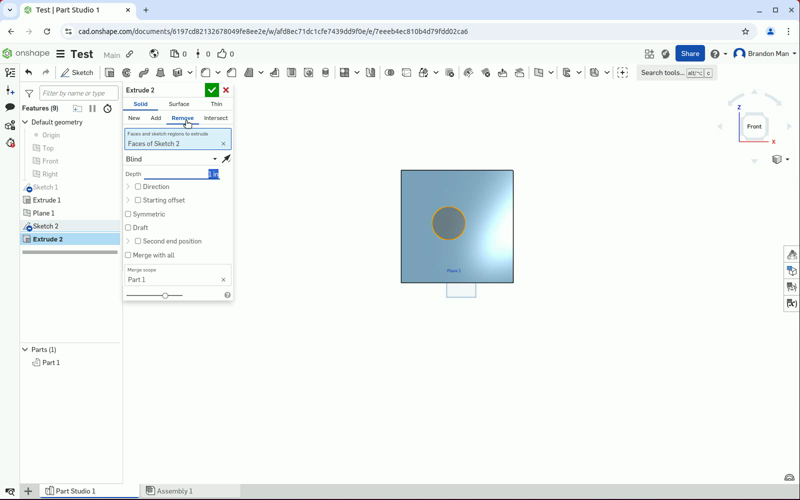
text(0.481)
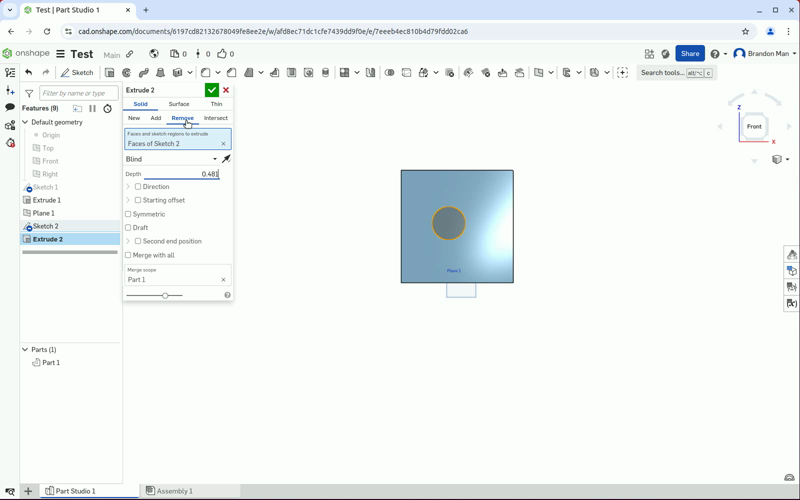
key(tab, 6)
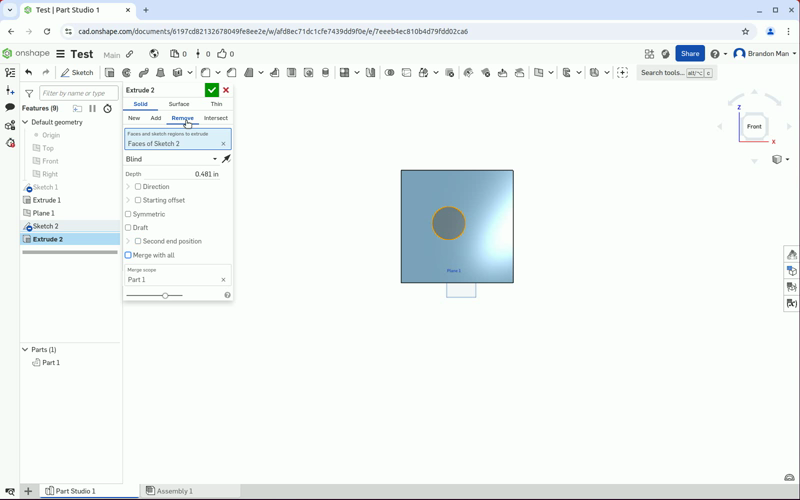
key(space)
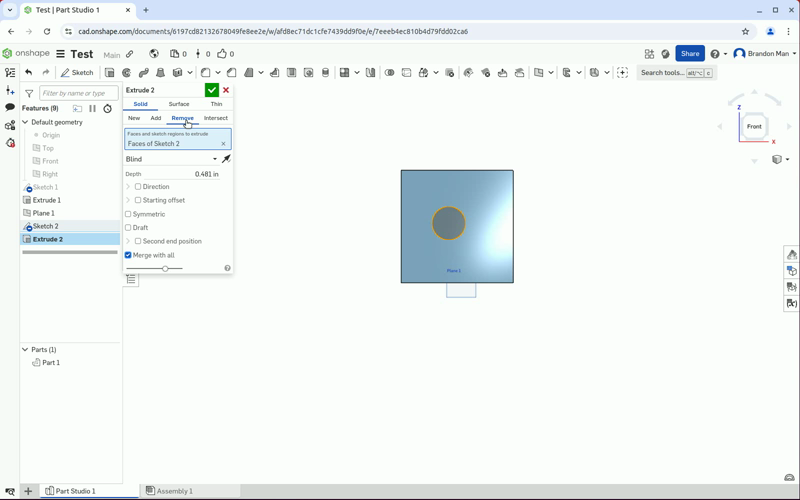
key(enter)
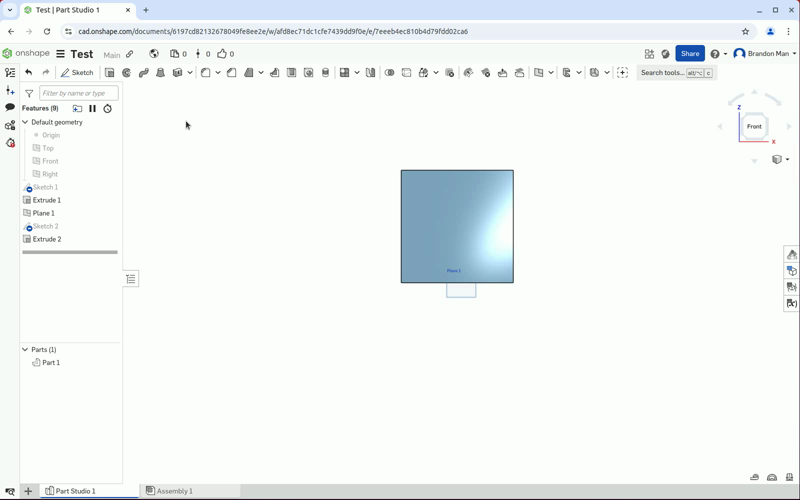
key(shift+h)
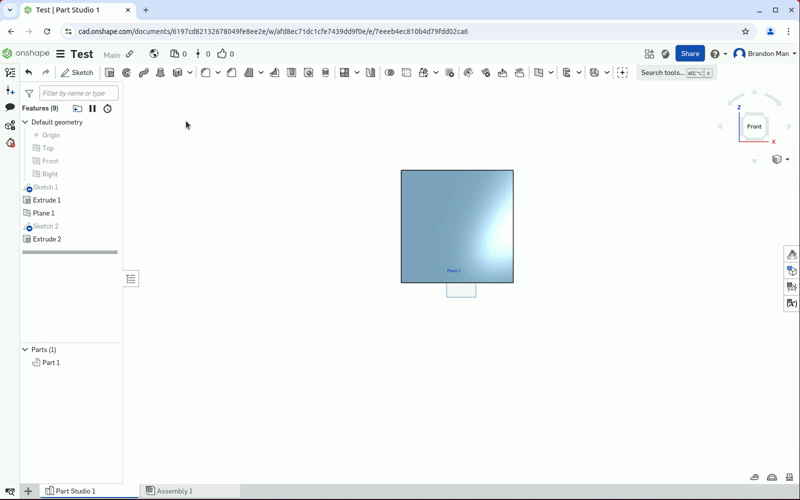
key(shift+h)
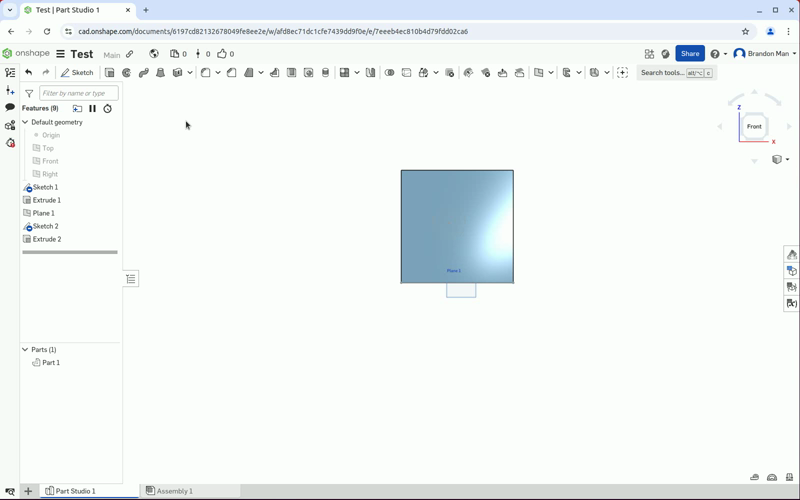
key(shift+7)
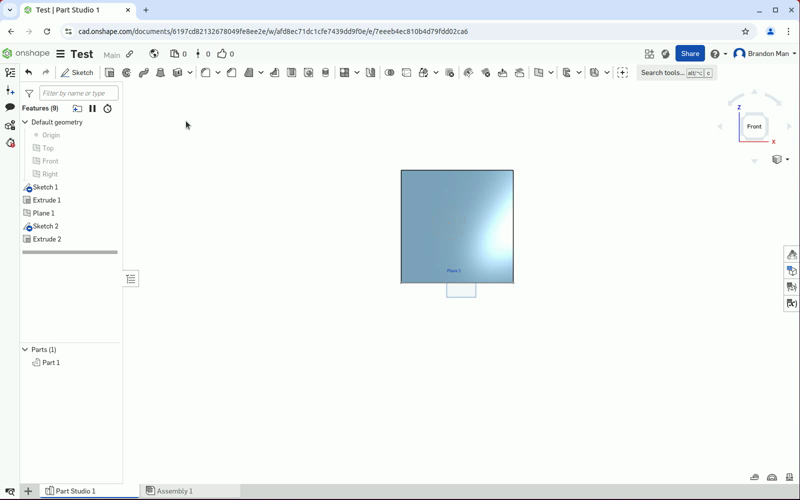
key(left, 2)
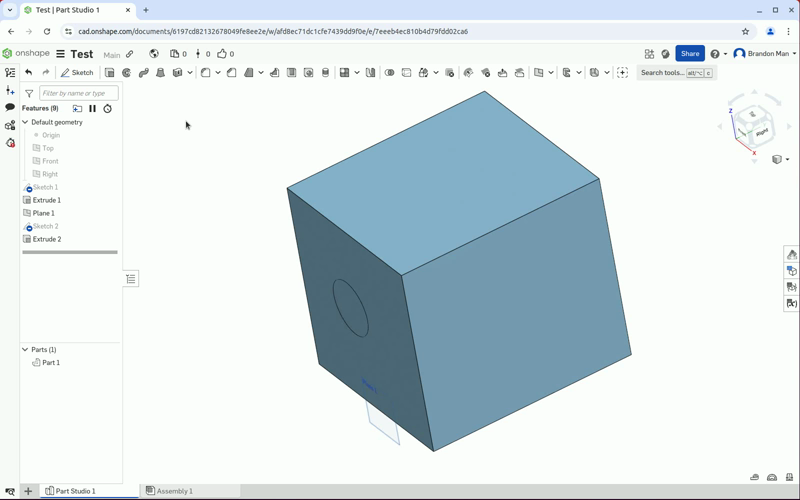
key(down, 2)
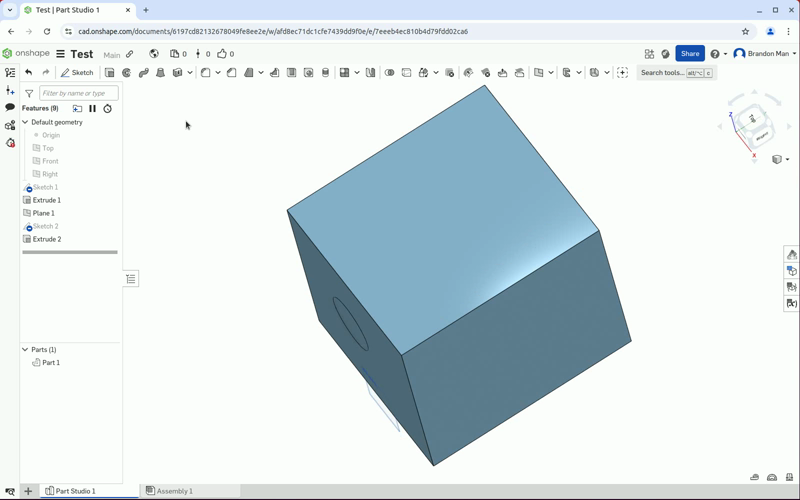
key(up, 2)
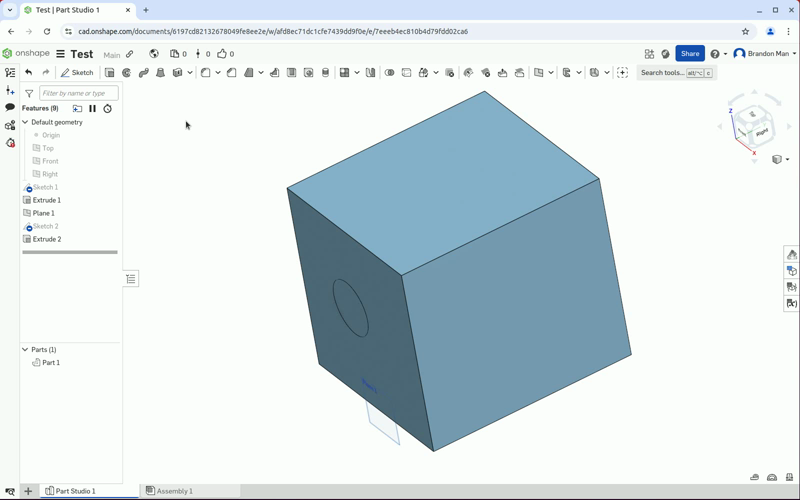
key(right, 2)
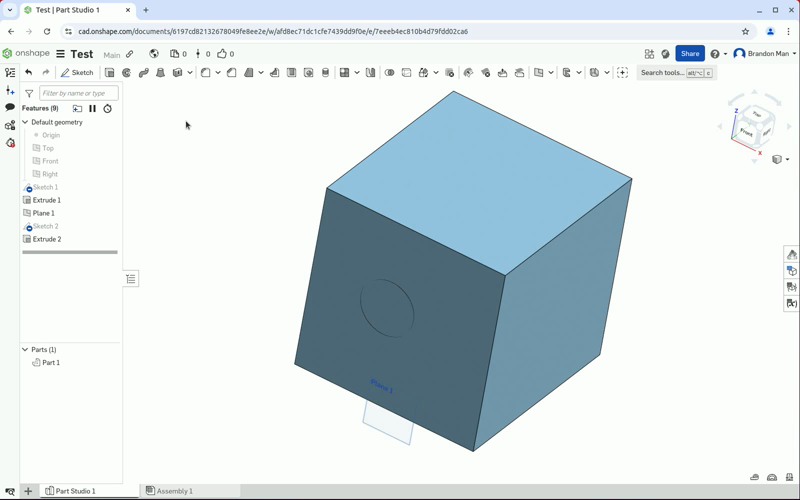
mouse_move(73, 189)
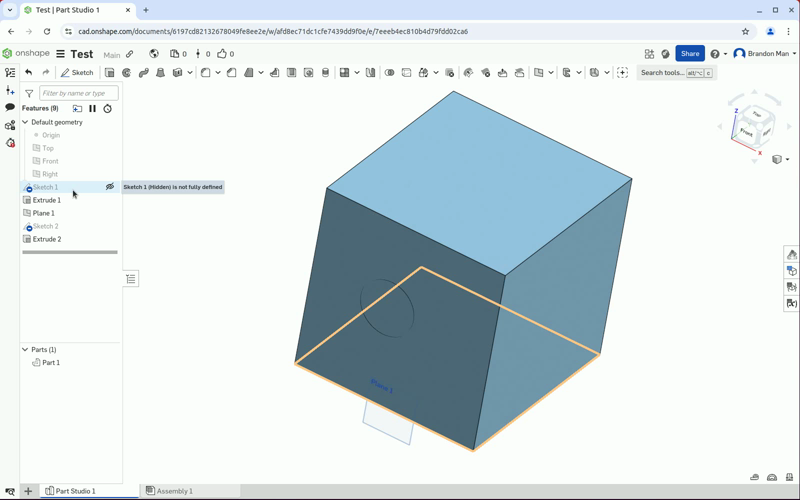
click(73, 189)